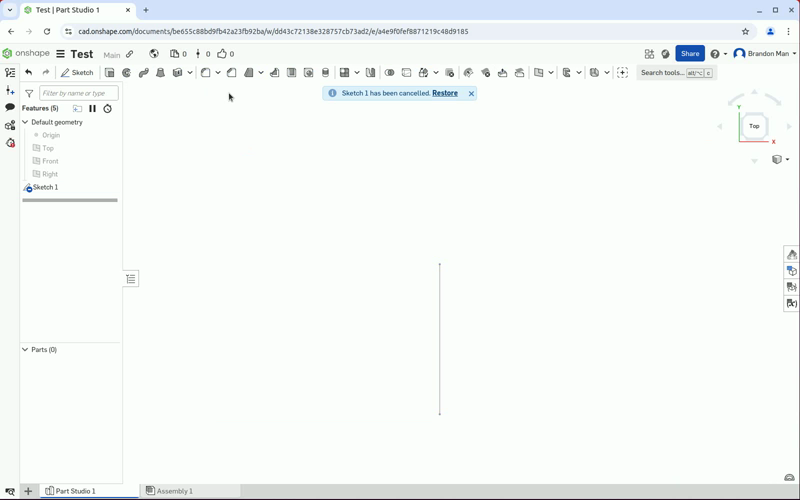
key(shift+h)
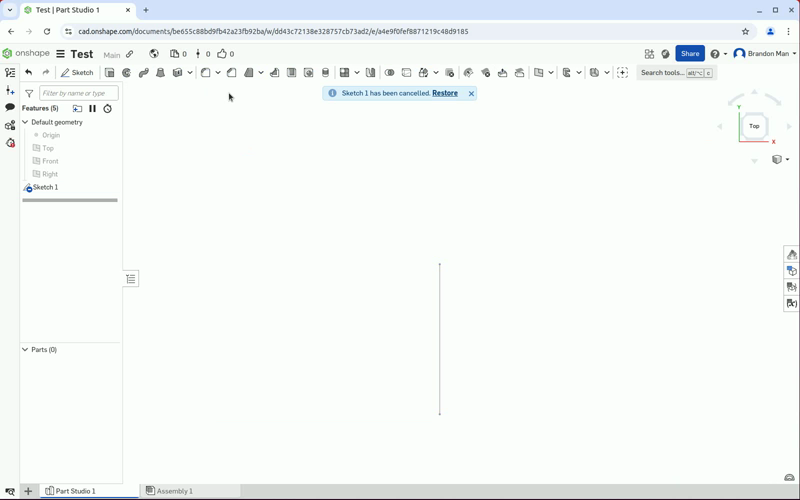
key(shift+s)
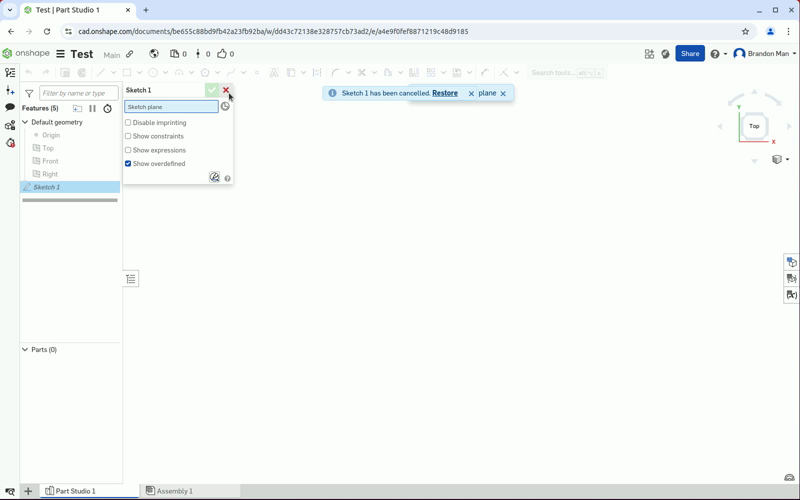
mouse_move(73, 150)
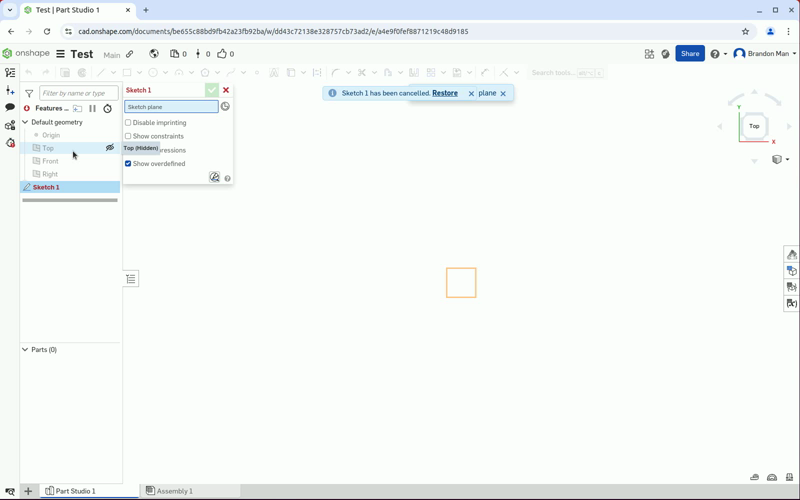
click(73, 150)
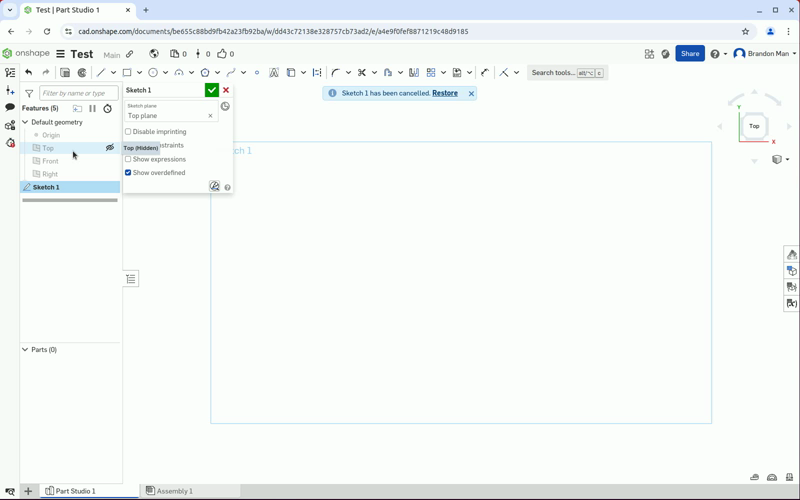
mouse_move(73, 352)
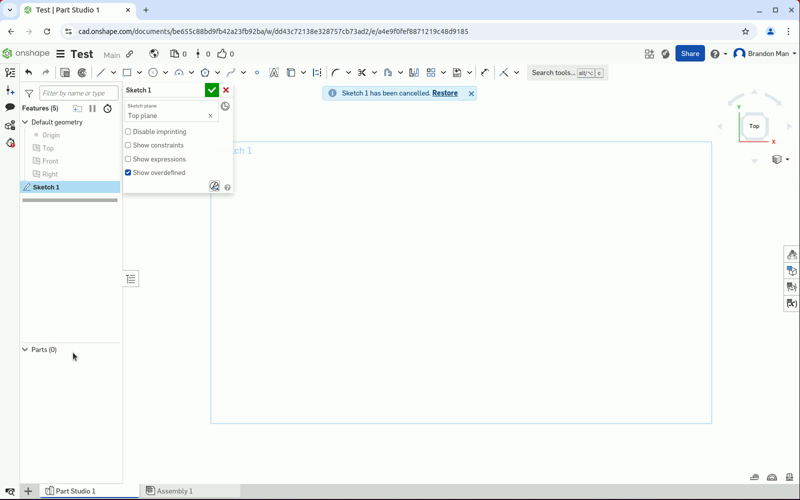
key(y)
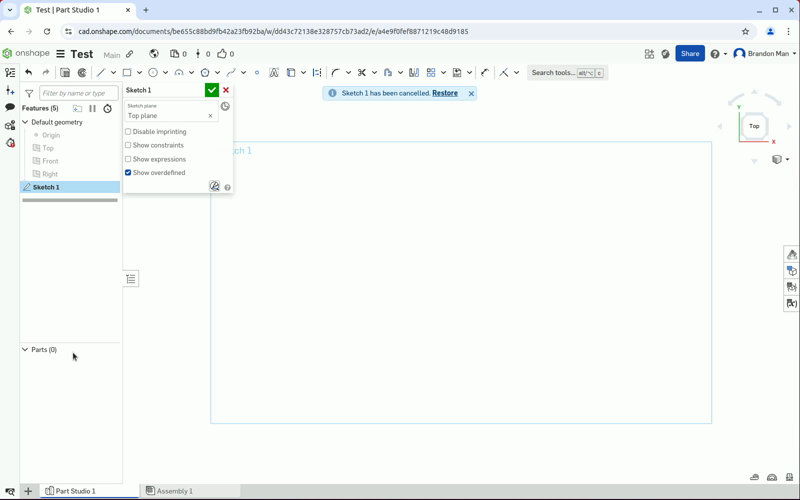
key(l)
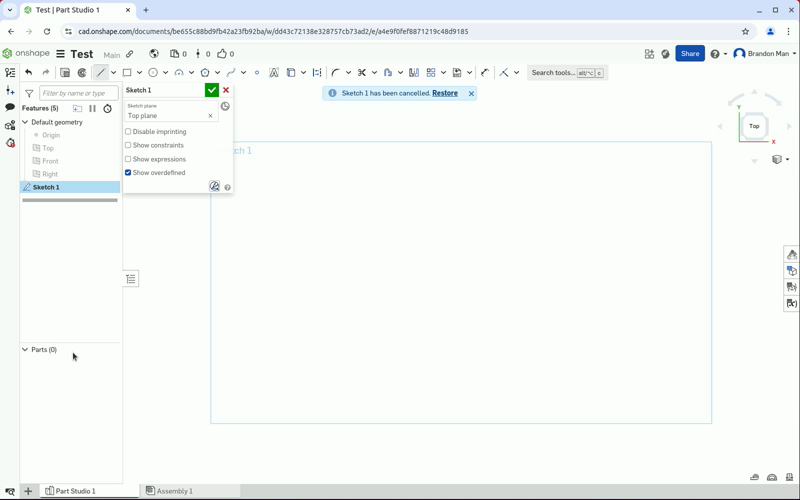
key_down(shift)
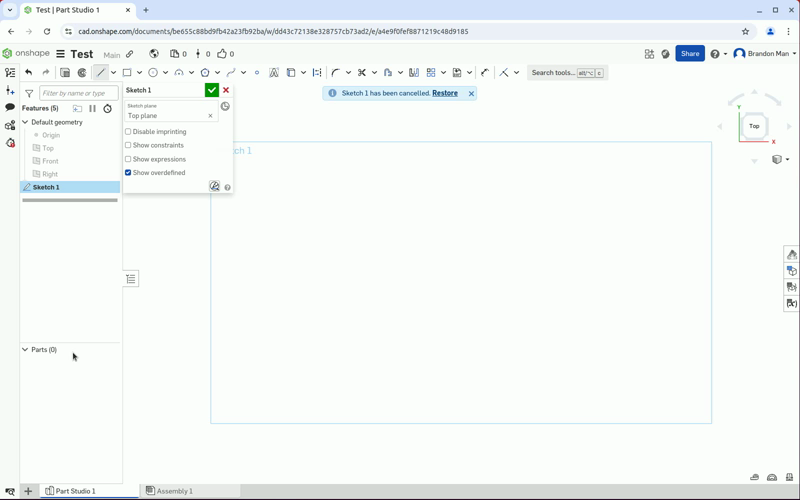
mouse_move(460, 282)
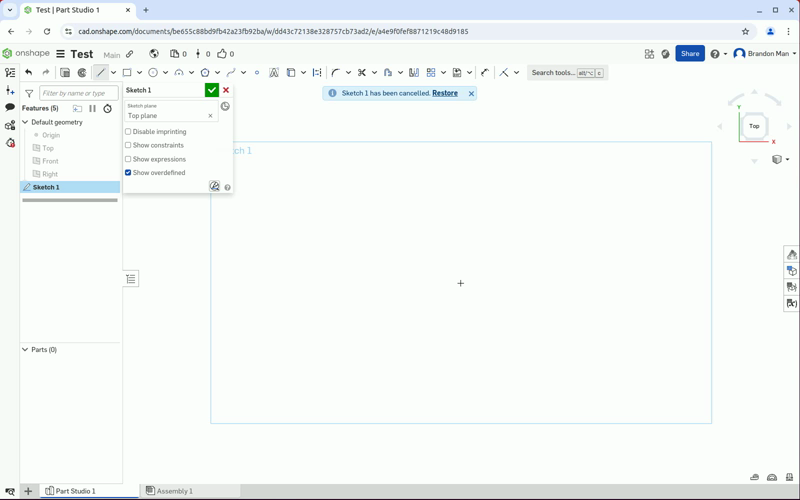
click(460, 282)
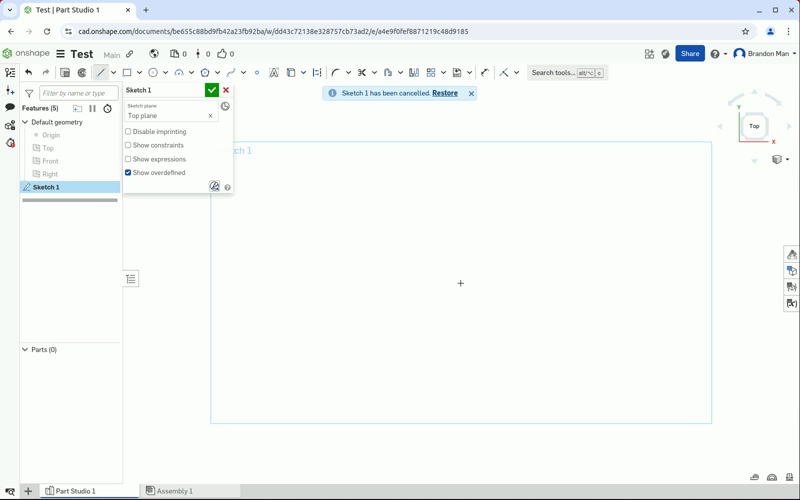
key_up(shift)
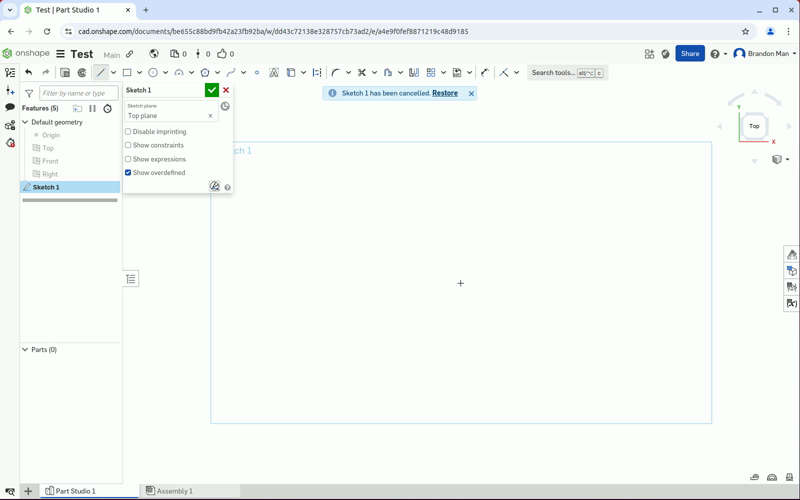
key_down(shift)
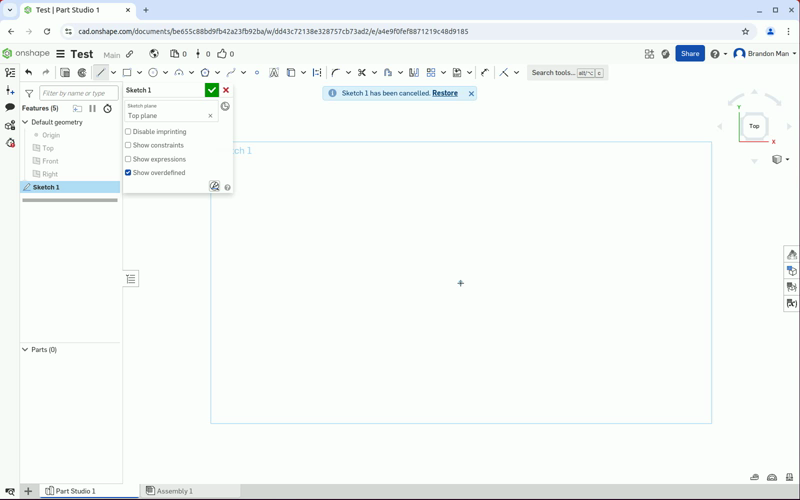
mouse_move(535, 282)
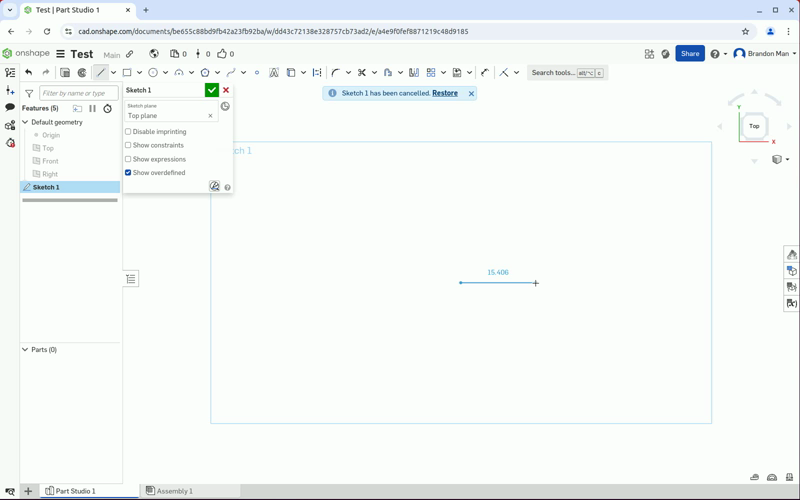
click(535, 282)
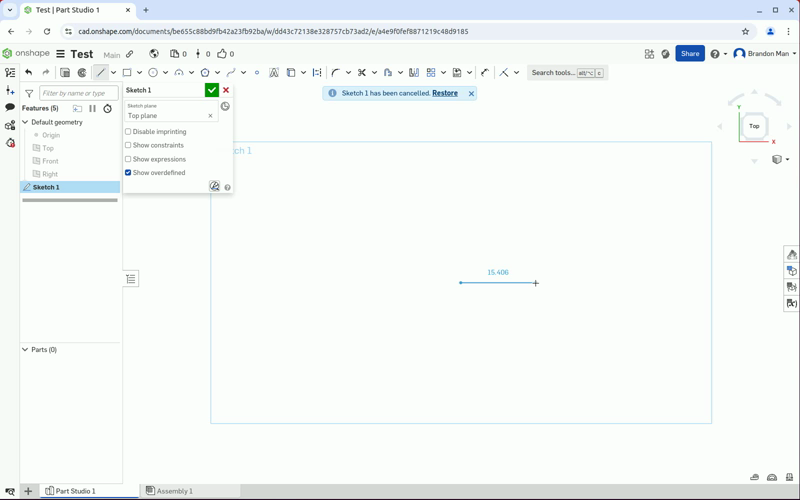
key_up(shift)
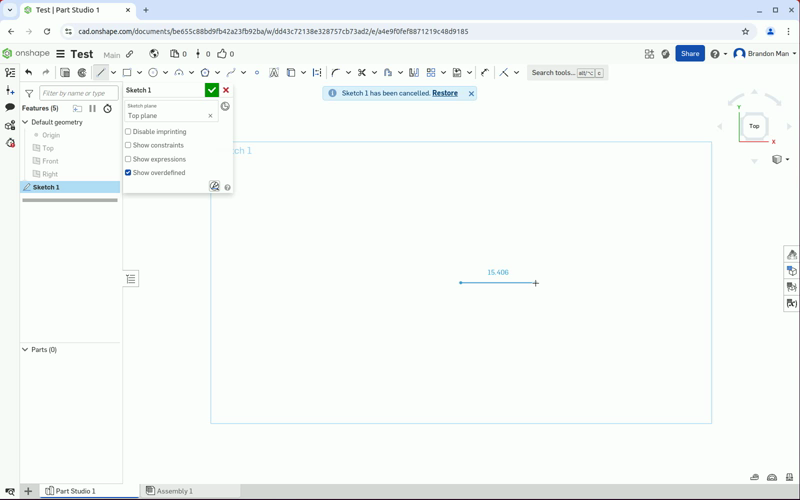
key_down(shift)
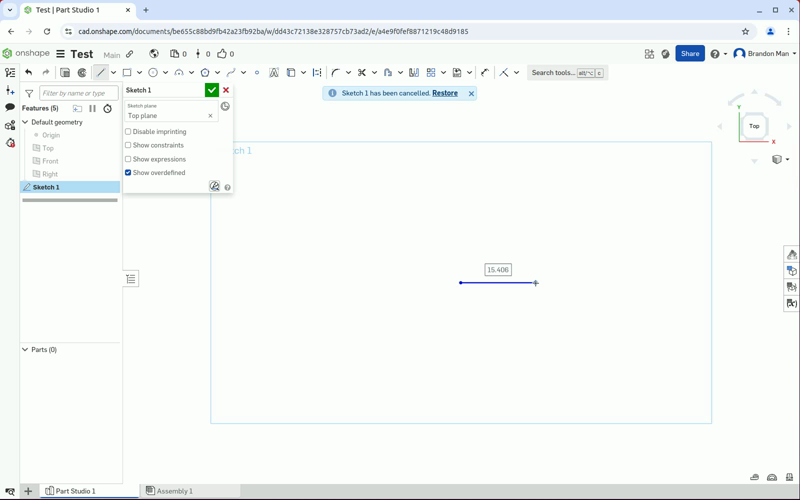
mouse_move(535, 170)
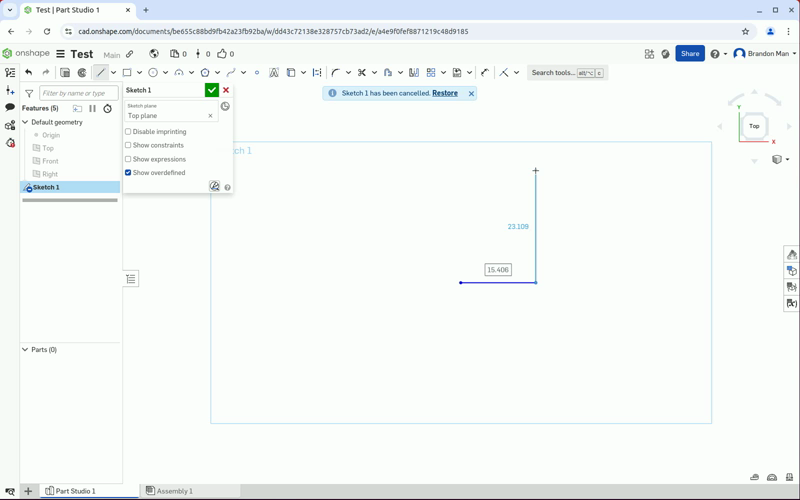
click(535, 170)
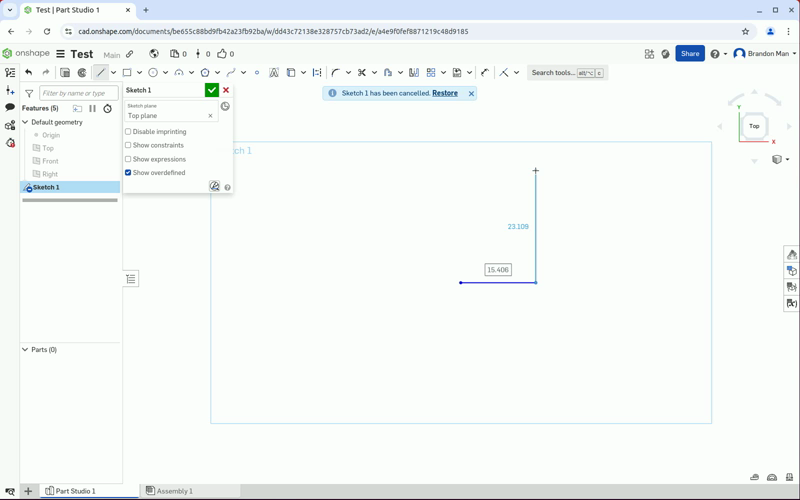
key_up(shift)
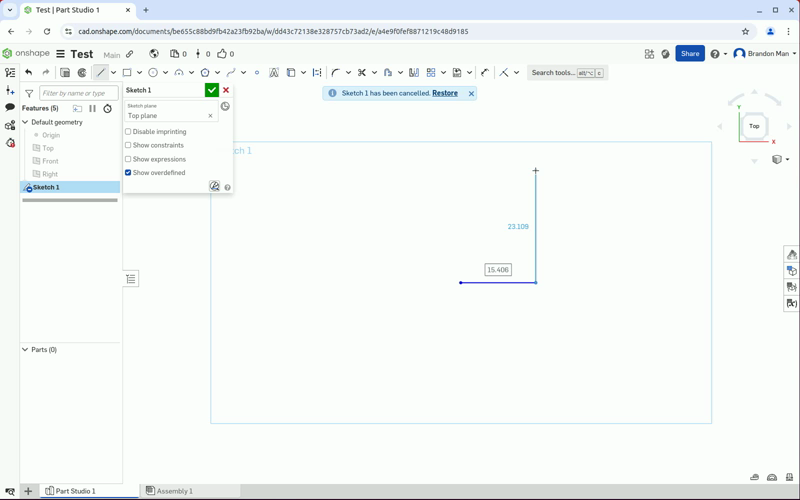
key_down(shift)
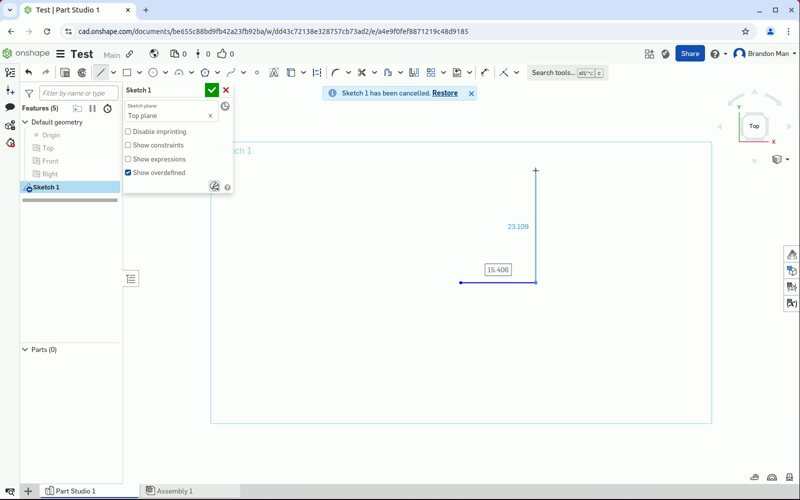
mouse_move(460, 170)
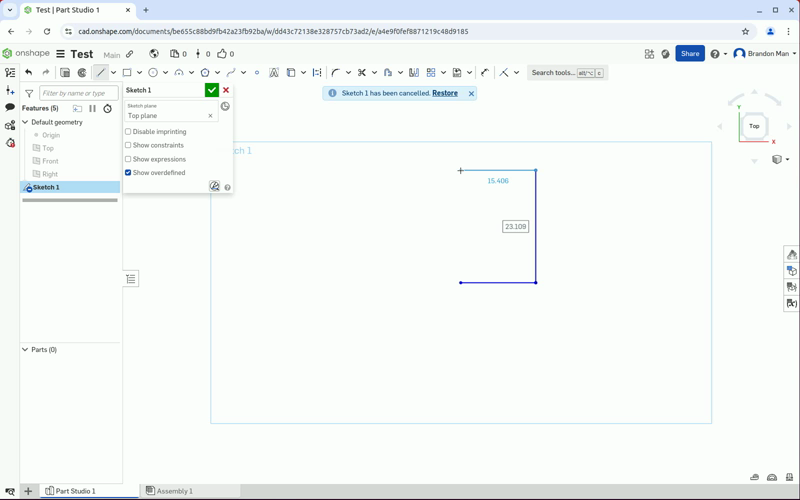
click(460, 170)
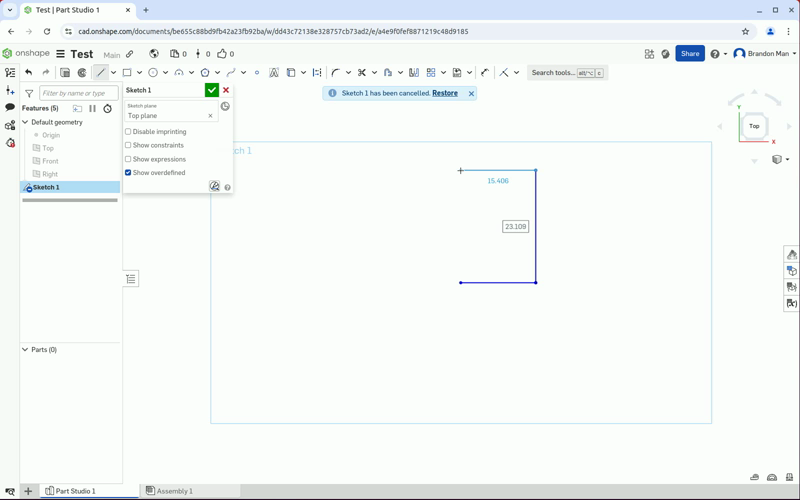
key_up(shift)
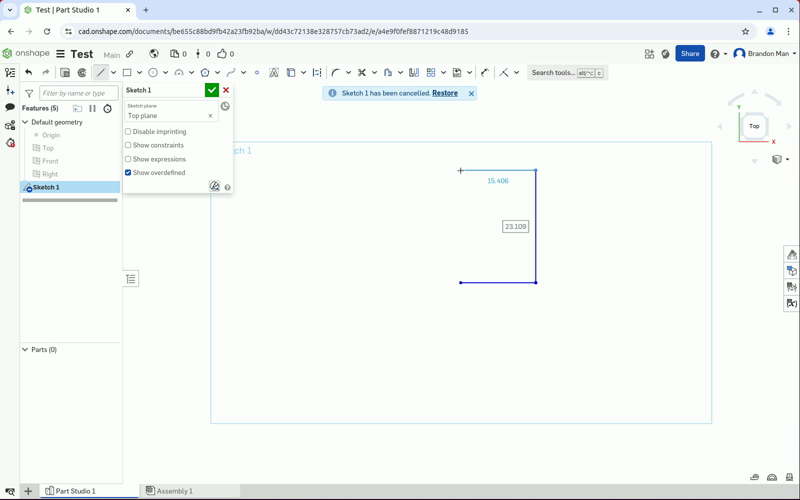
key_down(shift)
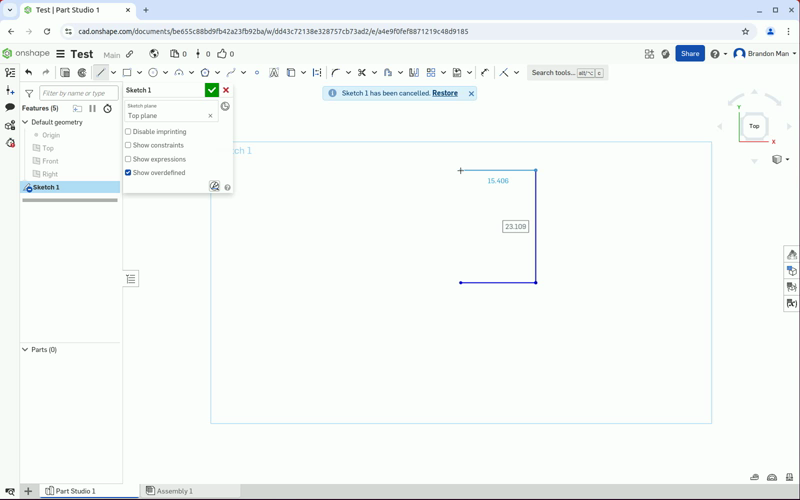
mouse_move(460, 282)
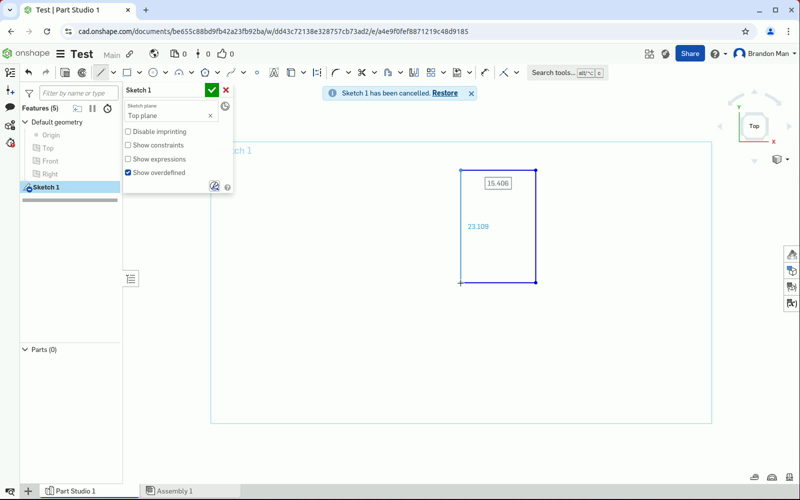
key_up(shift)
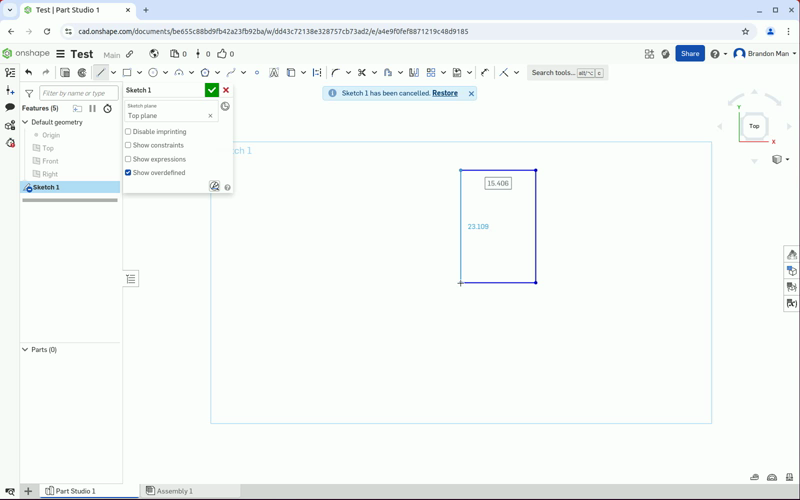
click(460, 282)
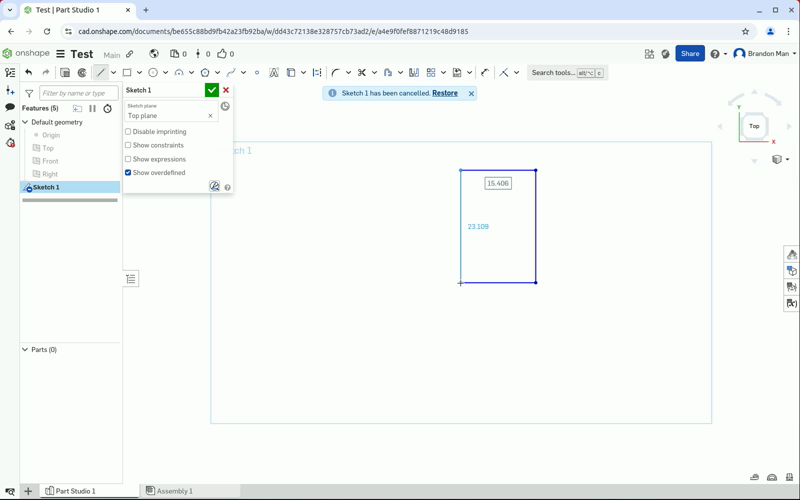
key(esc)
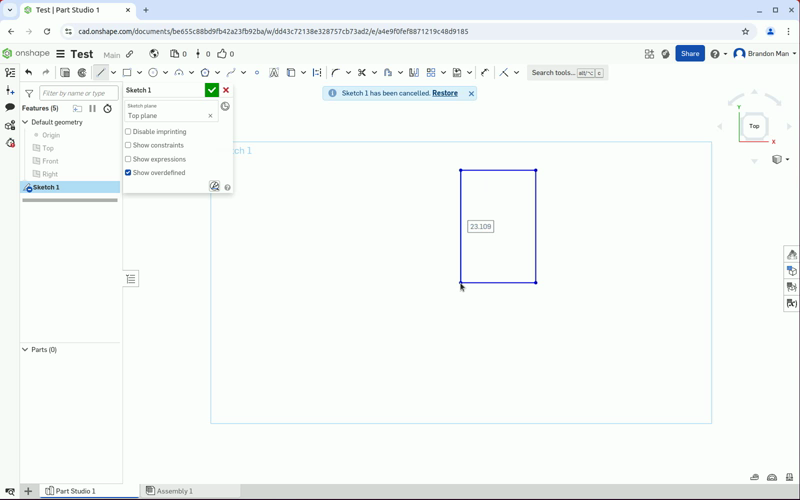
mouse_move(526, 252)
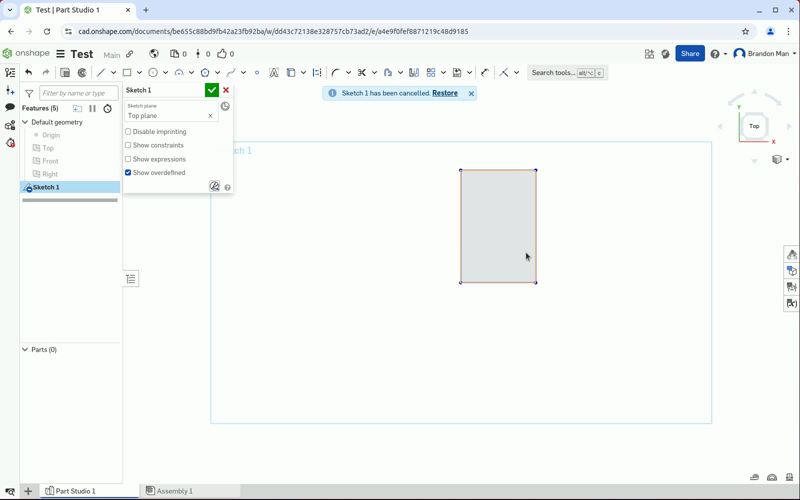
click(526, 252)
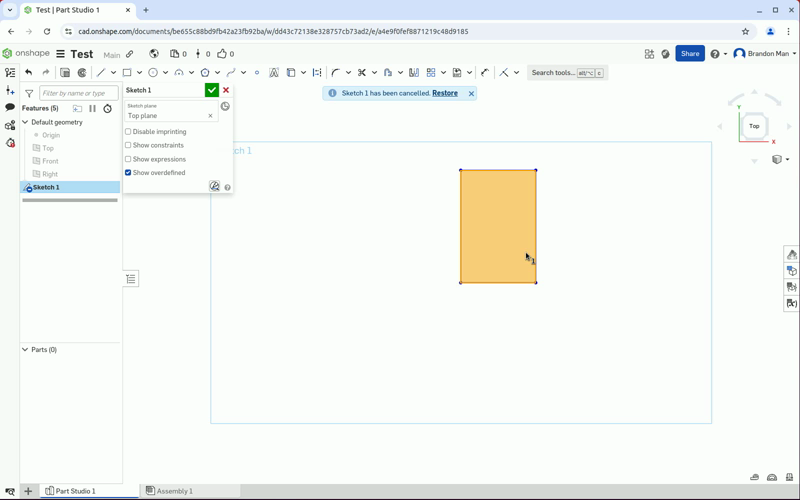
mouse_move(73, 352)
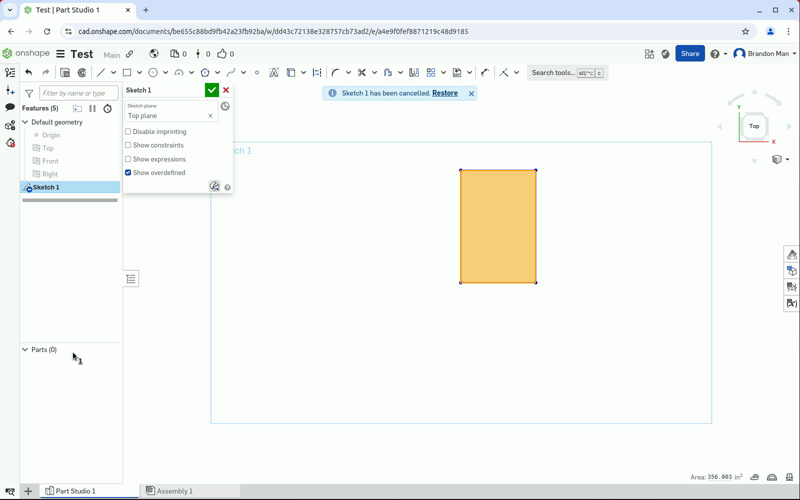
key(shift+y)
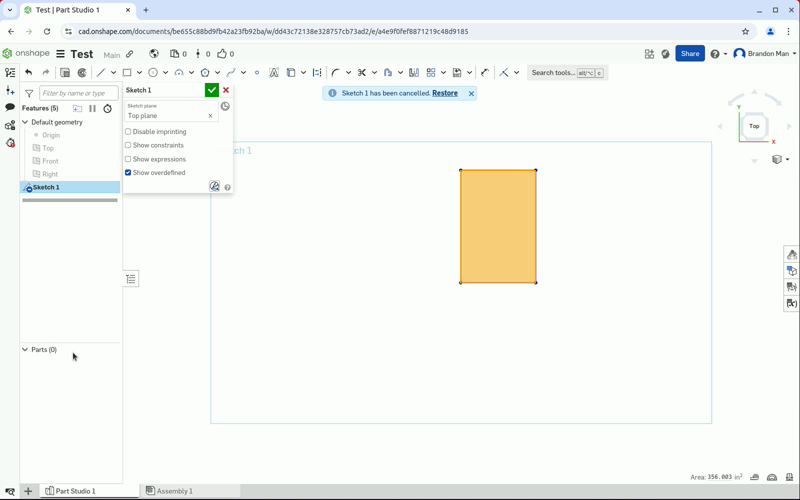
key(shift+e)
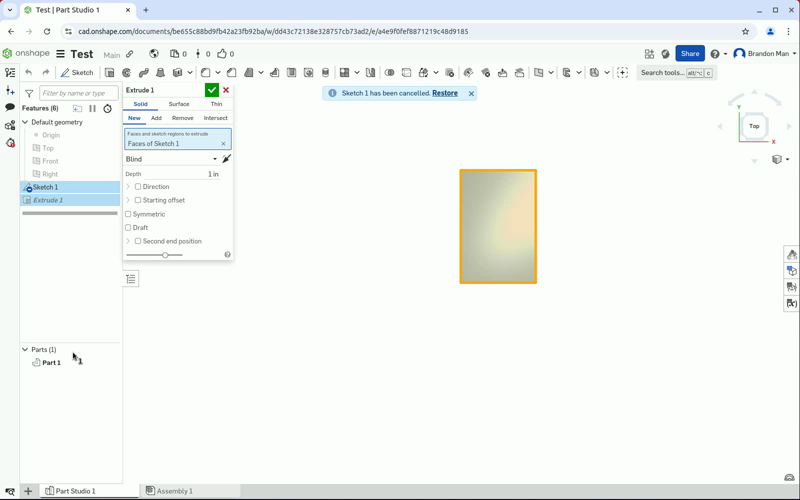
mouse_move(143, 106)
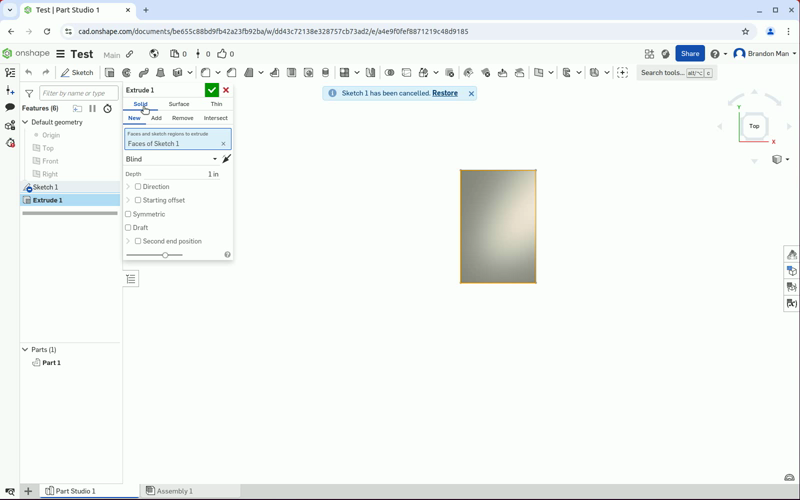
click(143, 106)
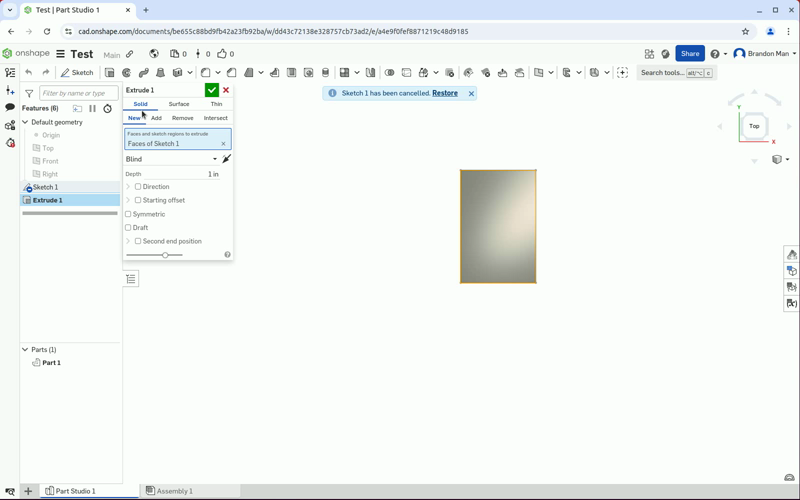
mouse_move(137, 120)
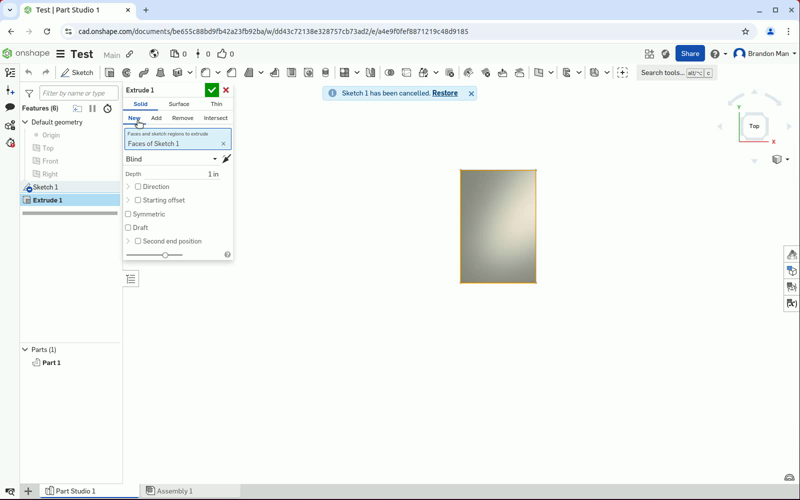
click(137, 120)
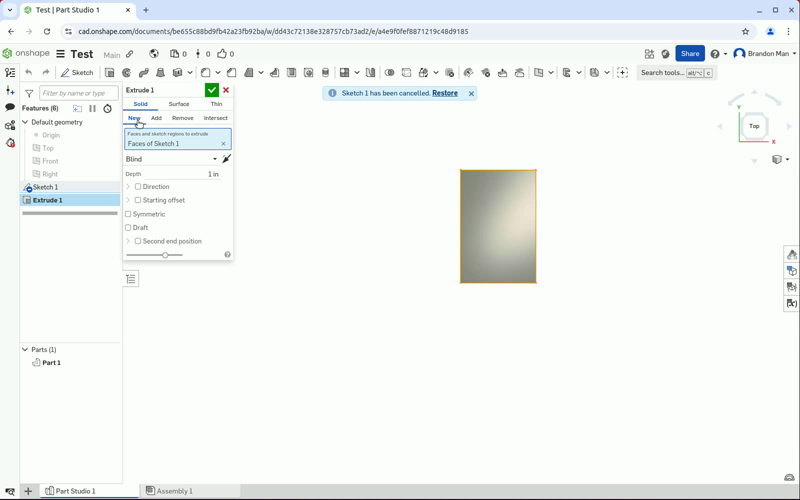
key(tab, 4)
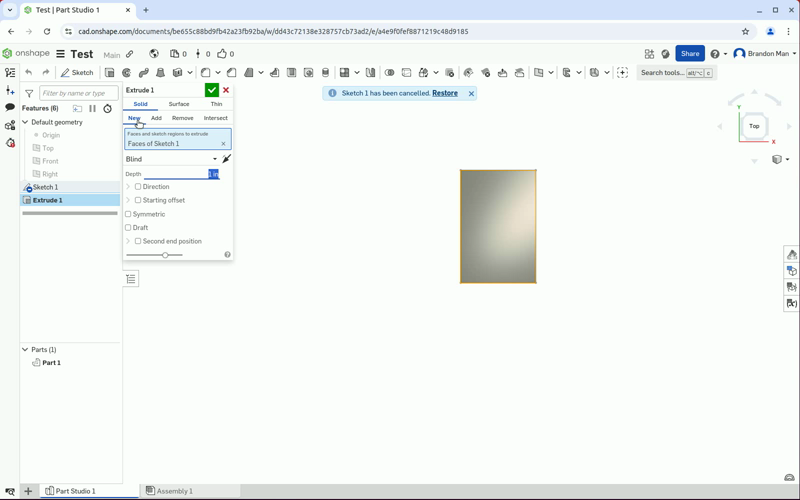
text(9.147)
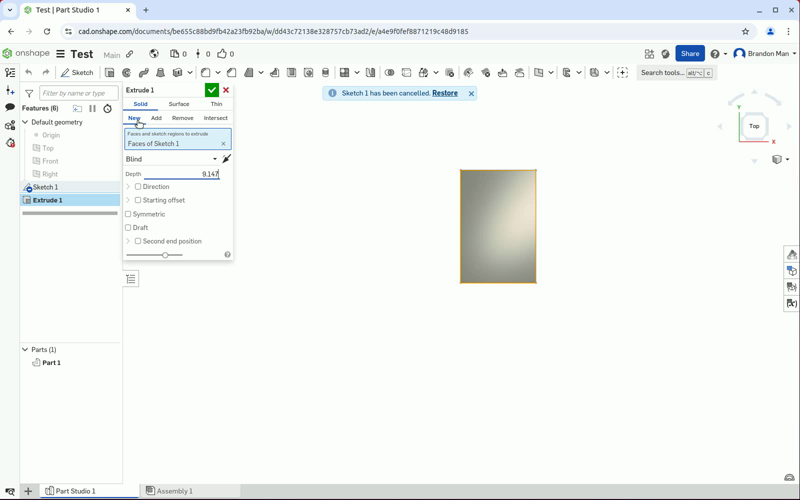
key(enter)
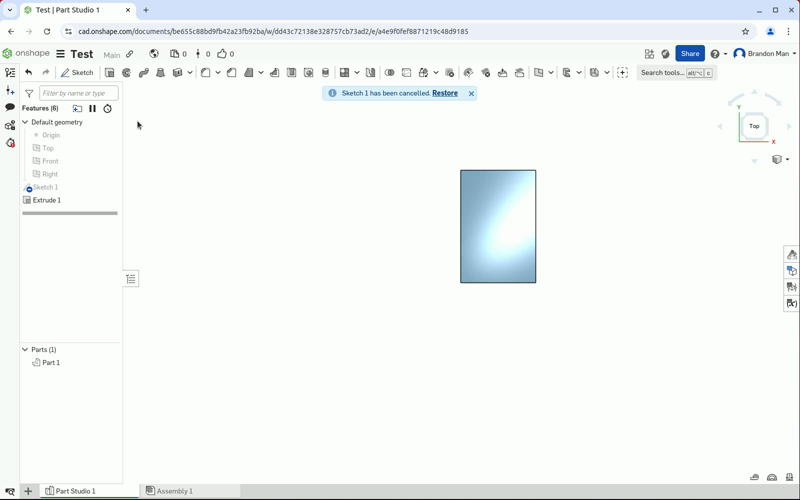
key(shift+h)
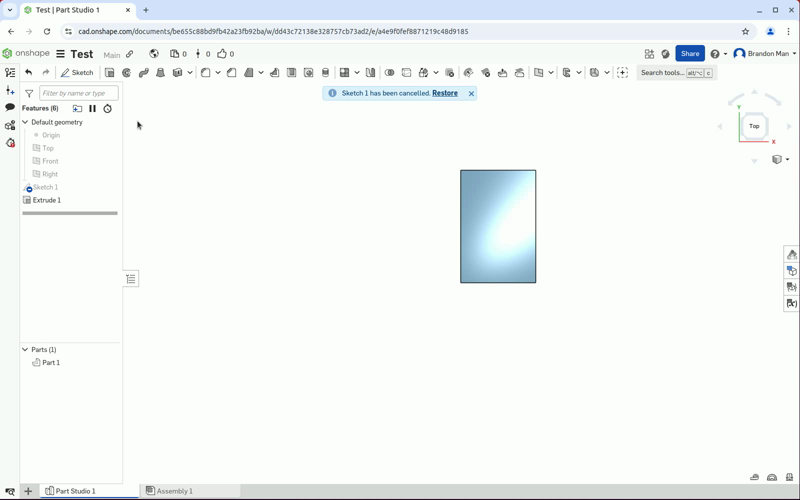
key(shift+h)
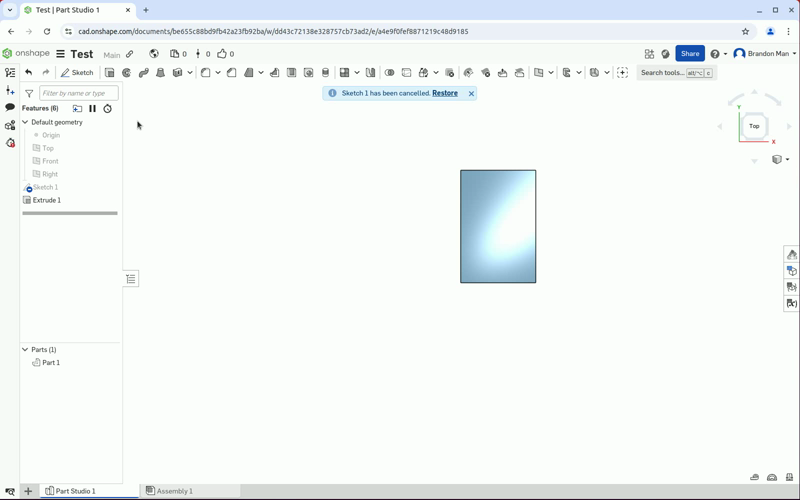
mouse_move(73, 189)
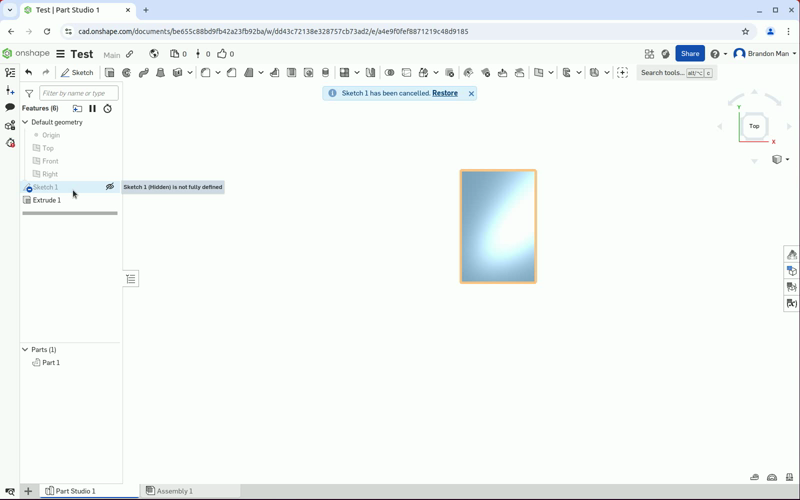
click(73, 189)
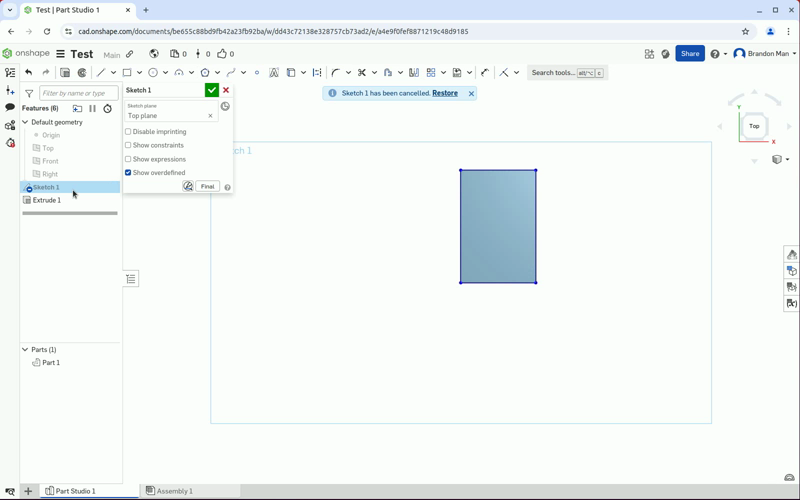
mouse_move(229, 92)
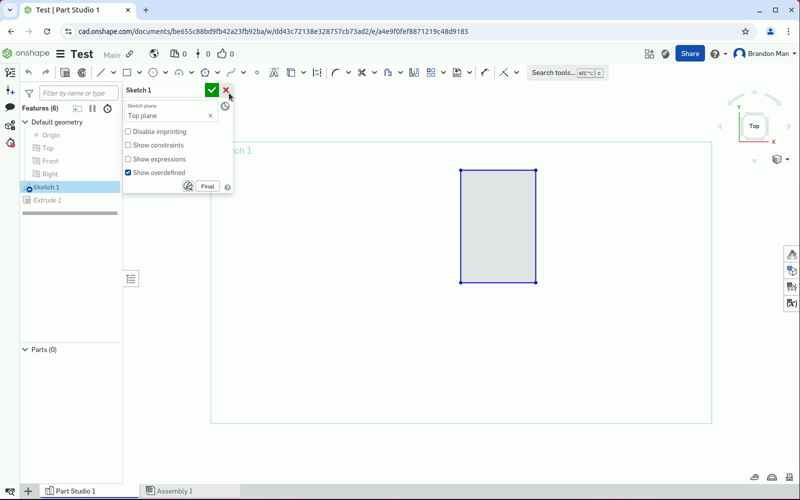
click(229, 92)
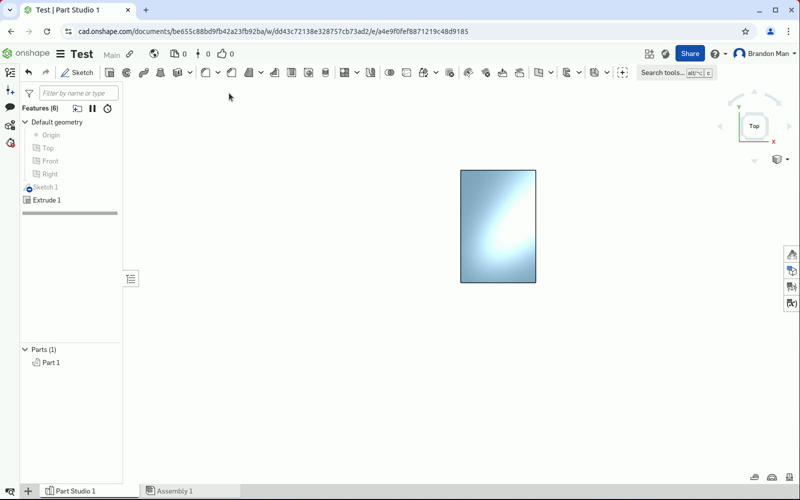
mouse_move(541, 75)
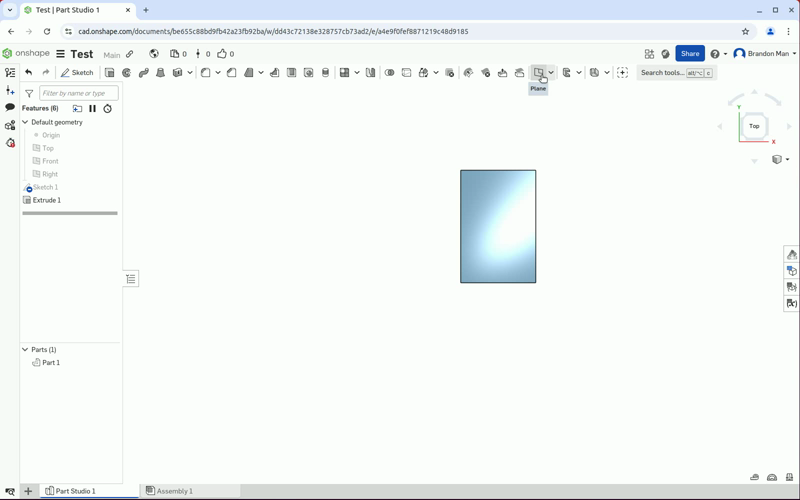
click(541, 75)
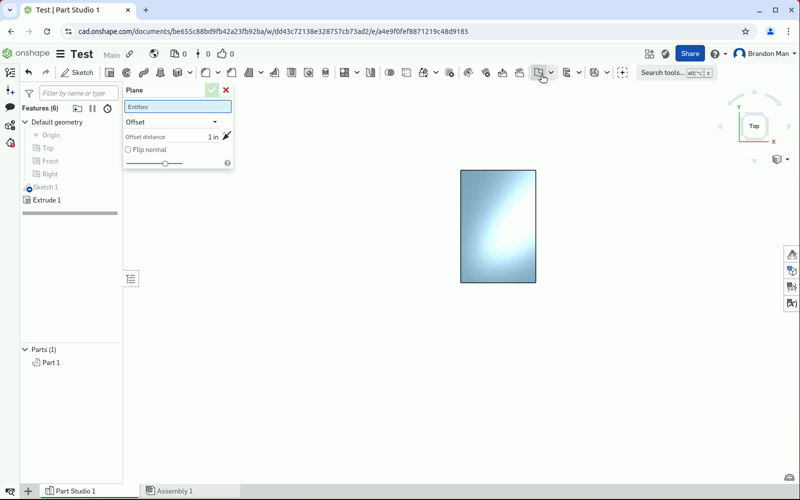
mouse_move(73, 150)
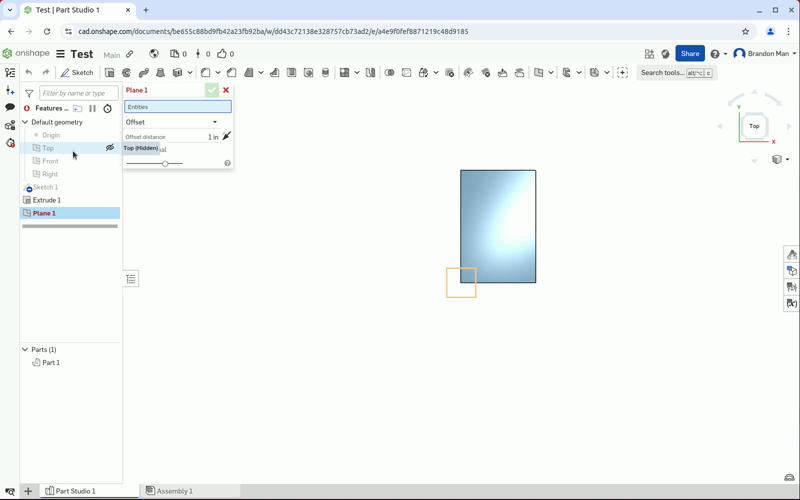
click(73, 150)
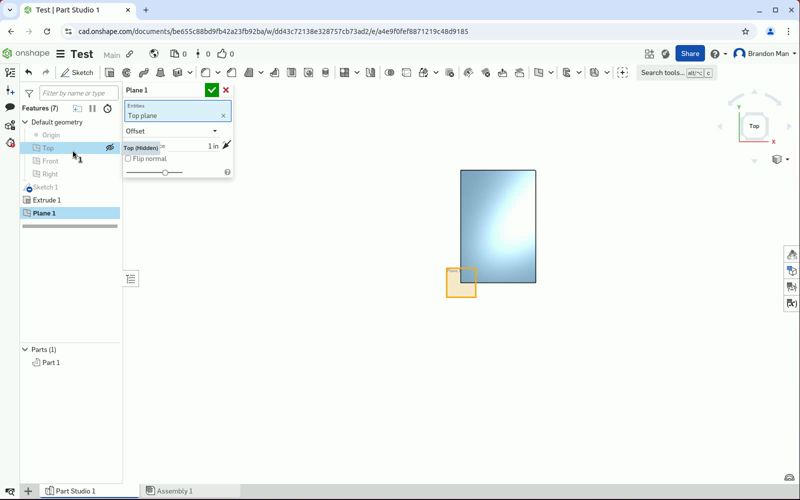
key(tab, 2)
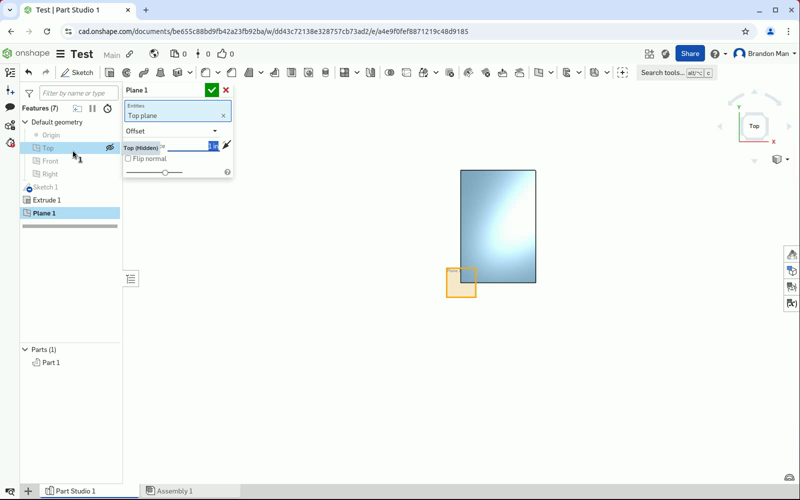
text(9.151)
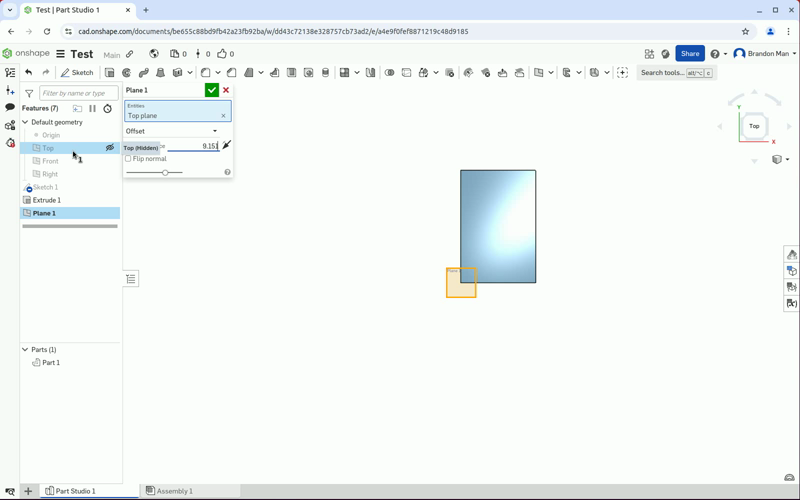
key(enter, 2)
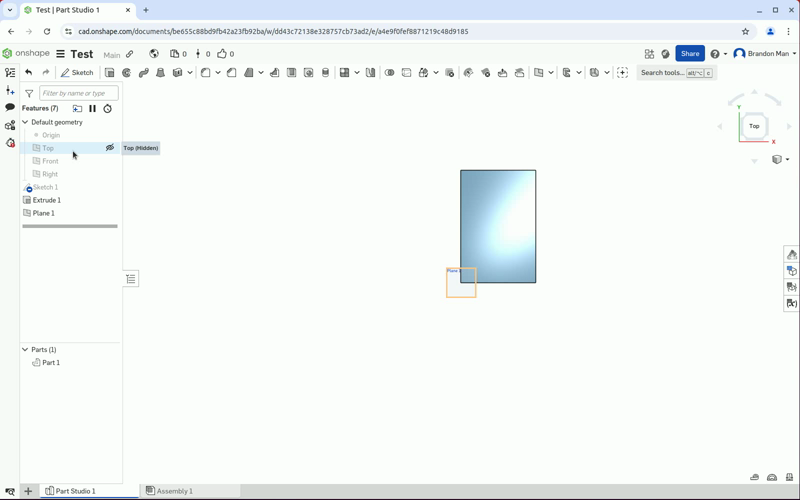
key(shift+s)
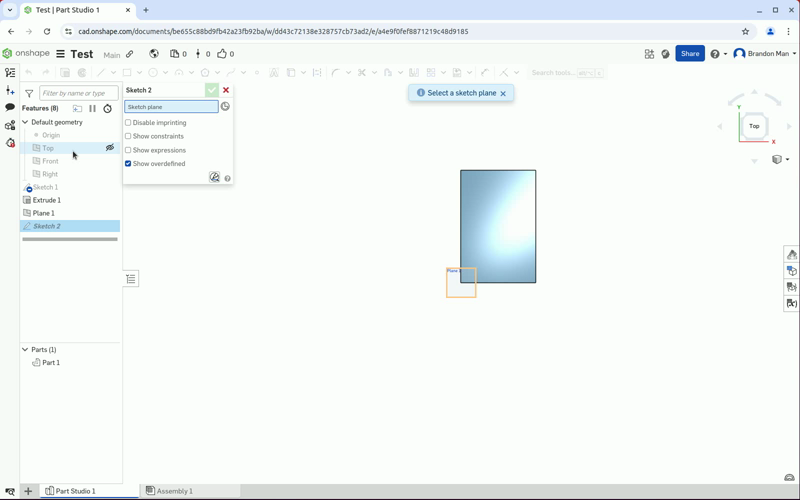
mouse_move(73, 215)
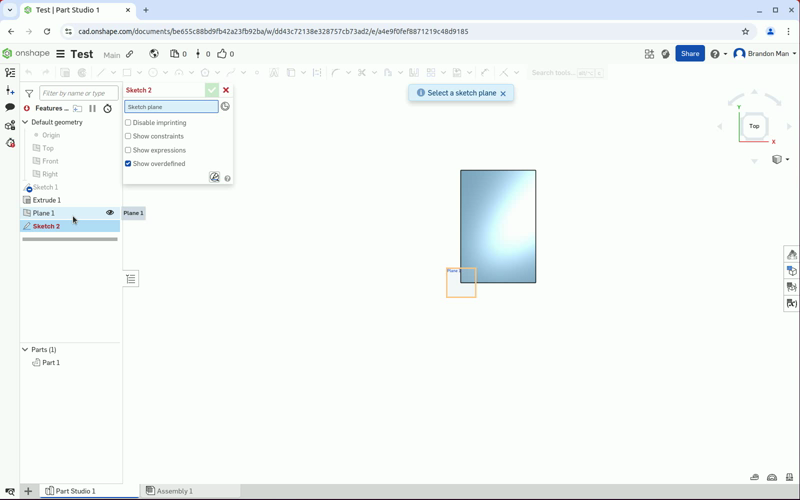
click(73, 215)
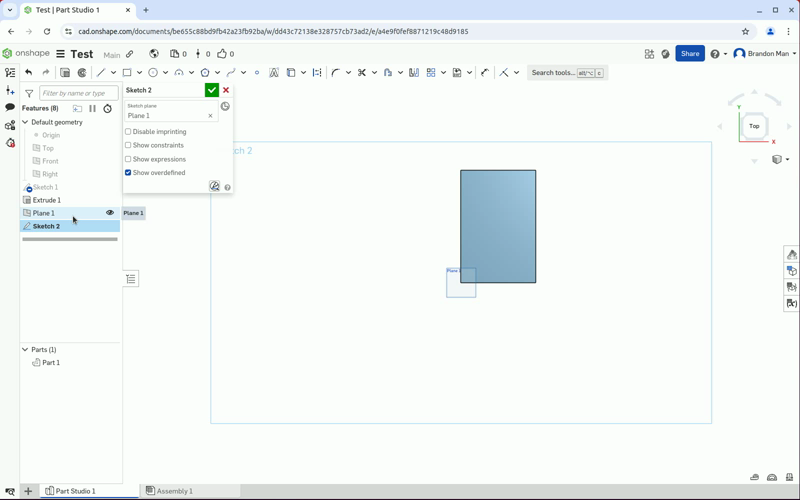
mouse_move(73, 352)
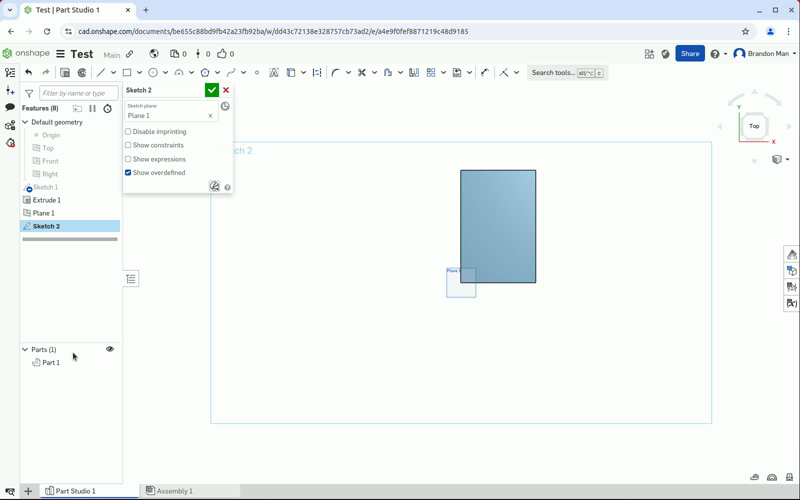
key(y)
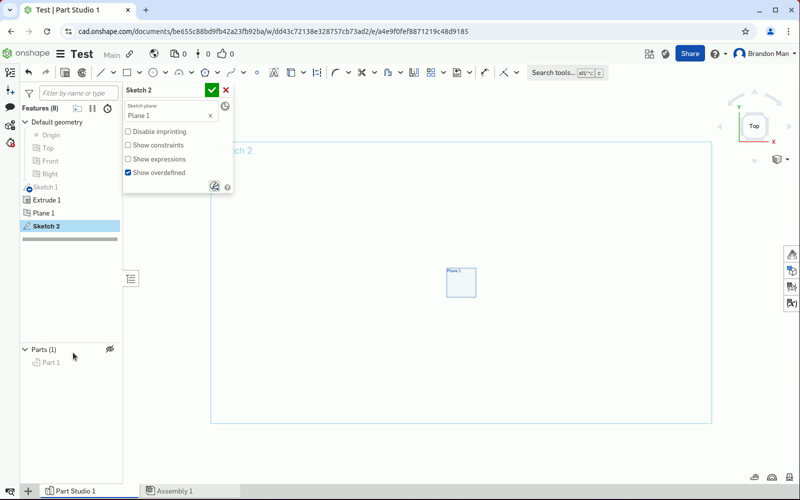
key(l)
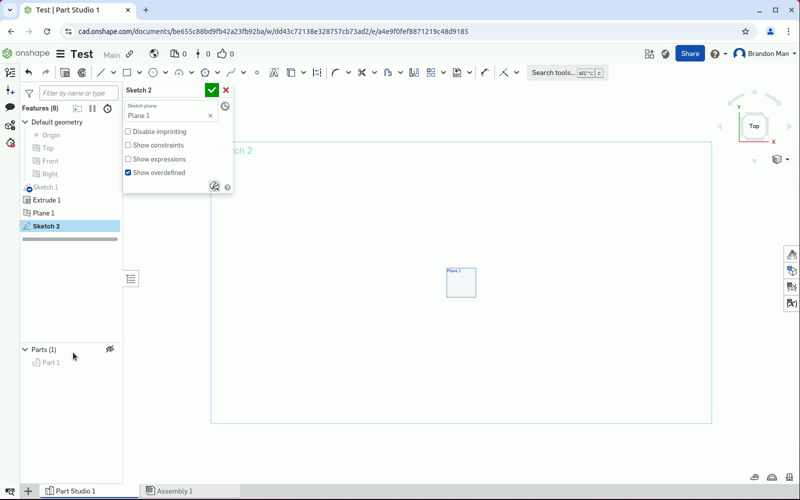
key_down(shift)
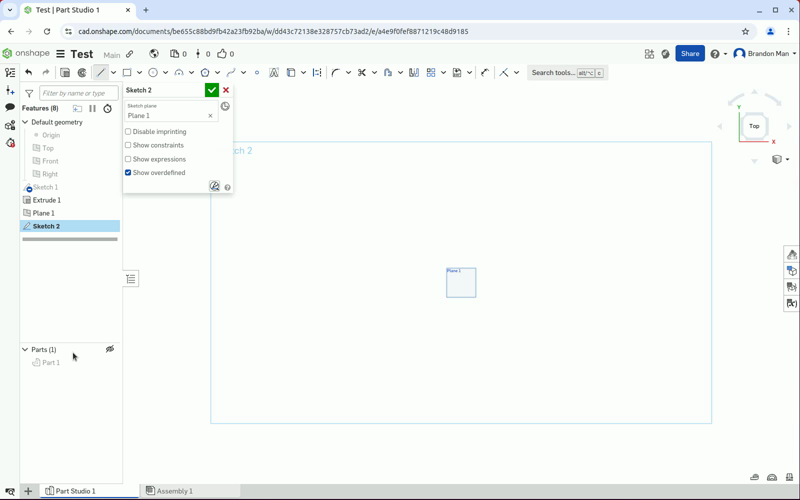
mouse_move(460, 282)
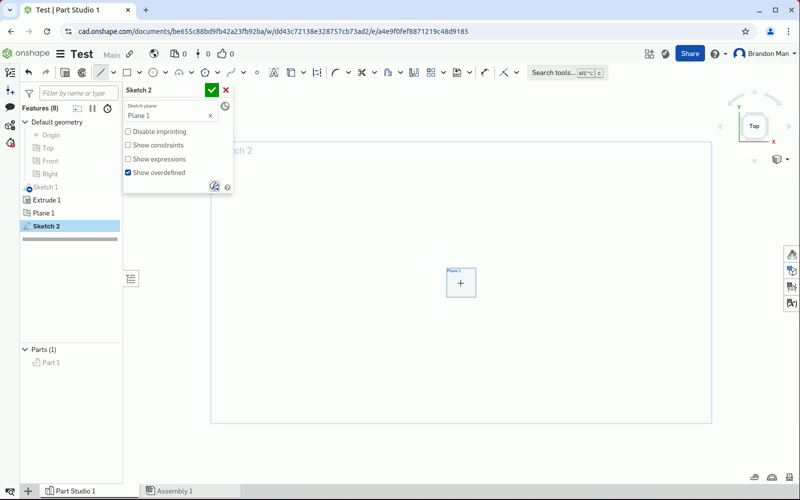
click(460, 282)
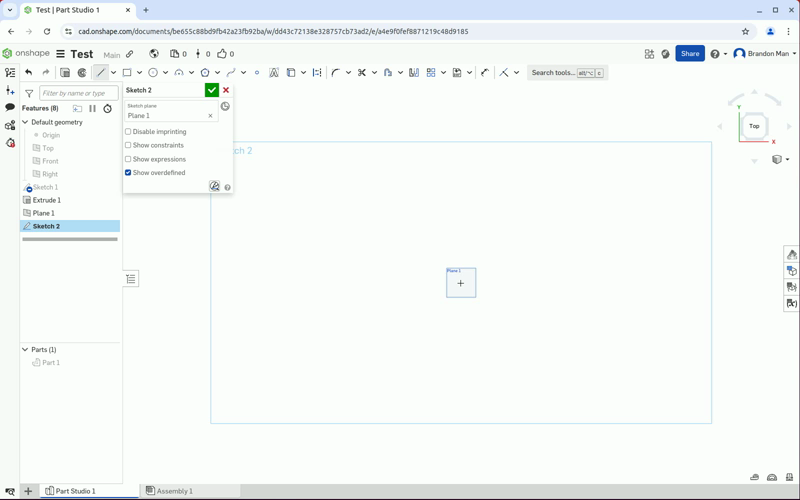
key_up(shift)
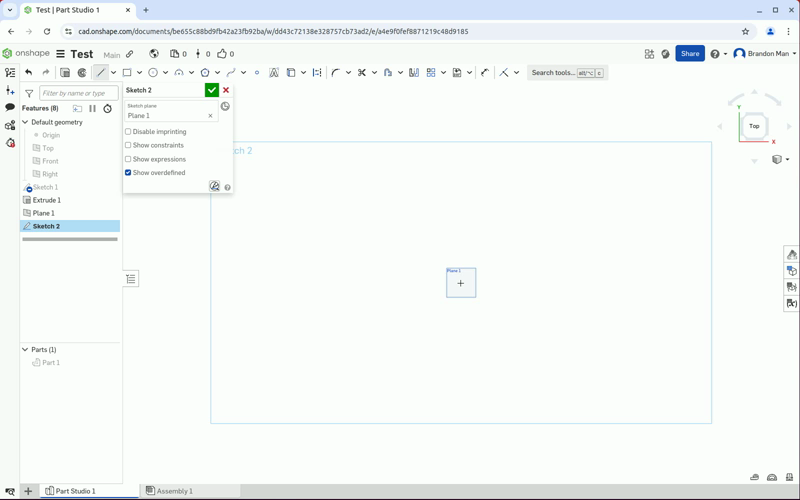
key_down(shift)
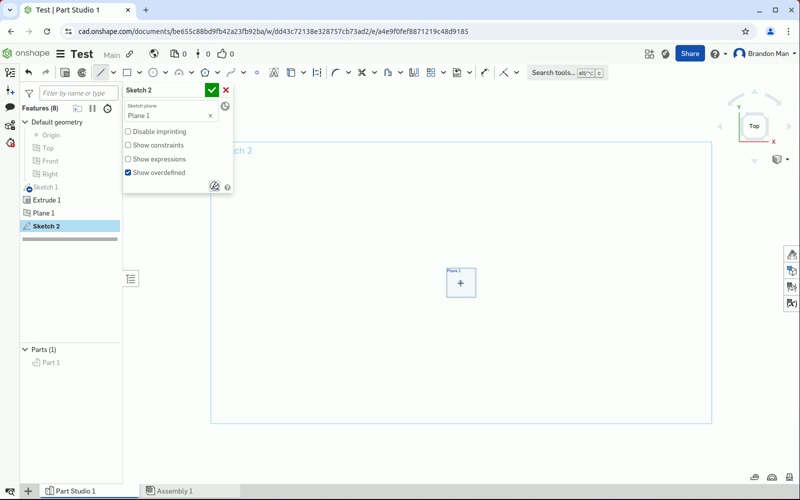
mouse_move(490, 282)
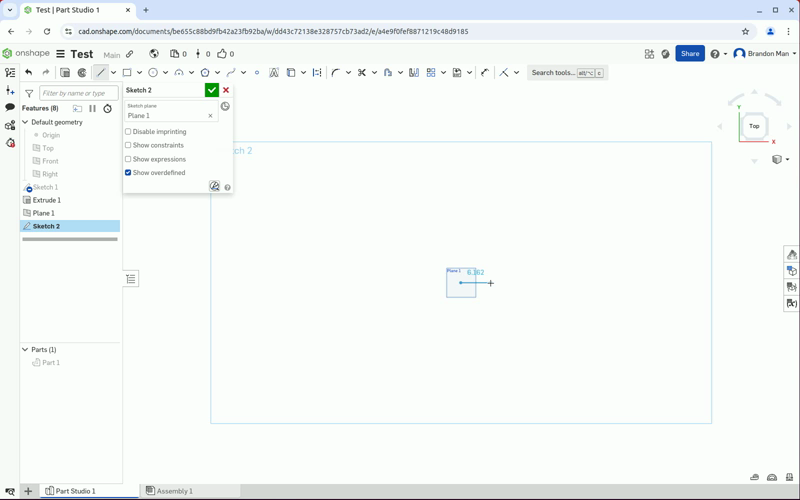
mouse_move(483, 282)
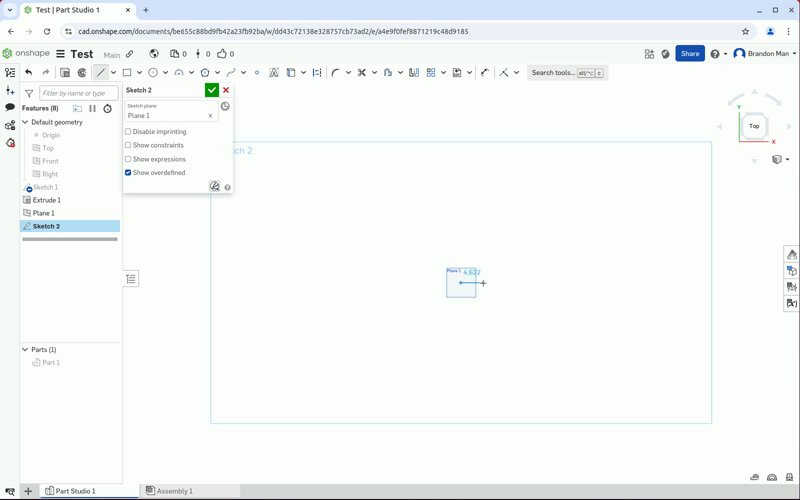
click(483, 282)
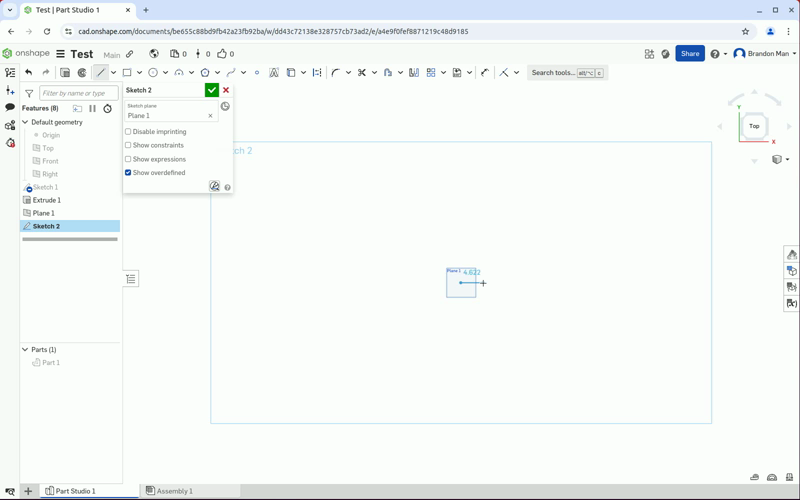
key_up(shift)
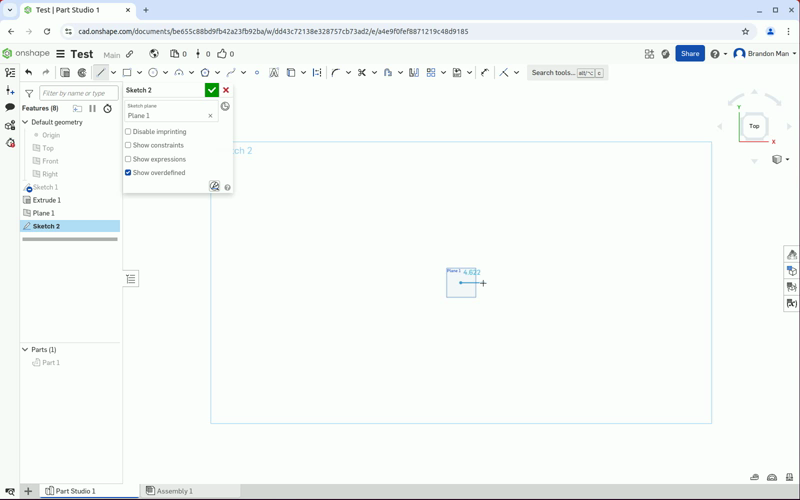
key_down(shift)
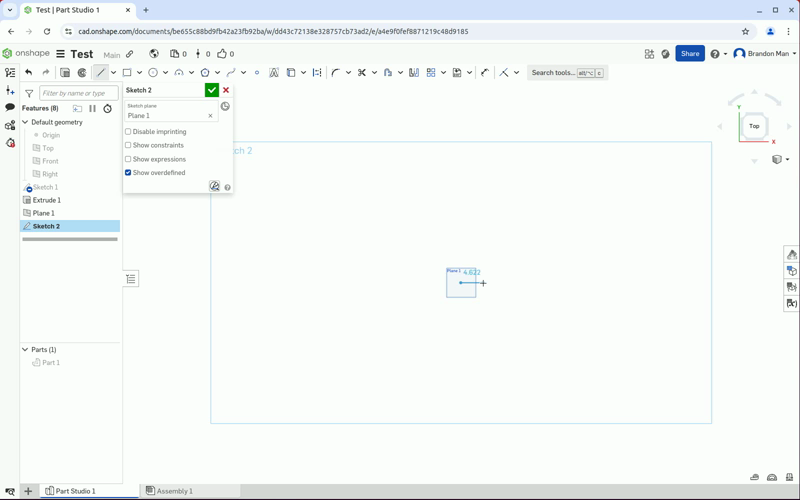
mouse_move(483, 170)
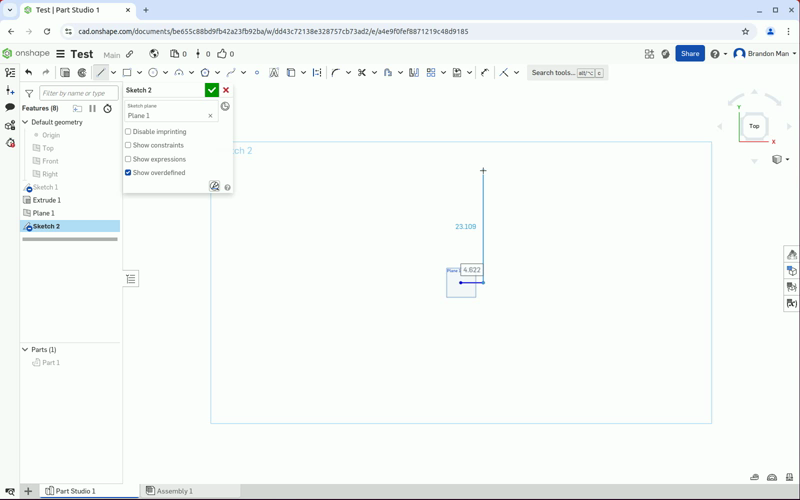
click(483, 170)
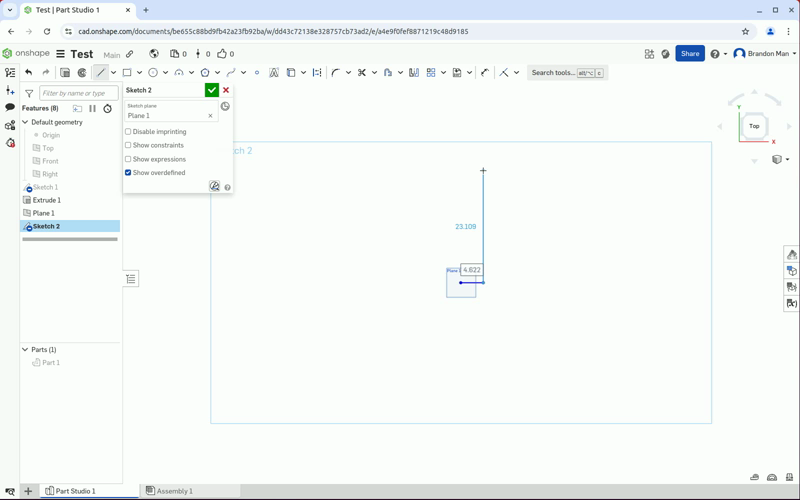
key_up(shift)
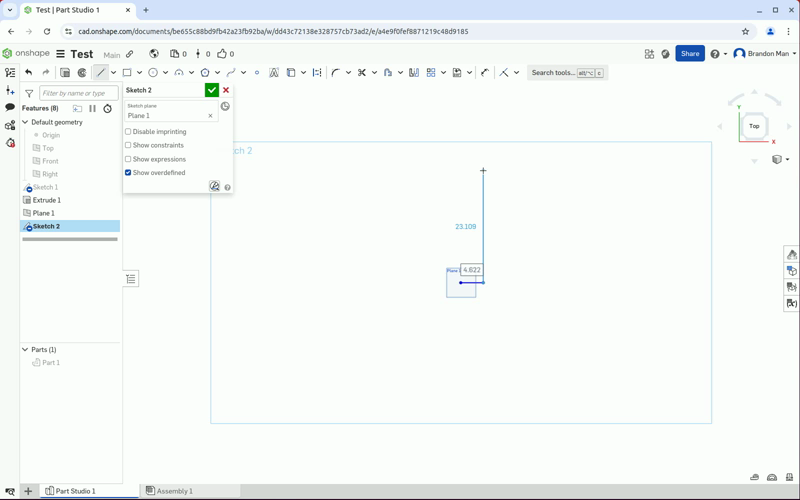
key_down(shift)
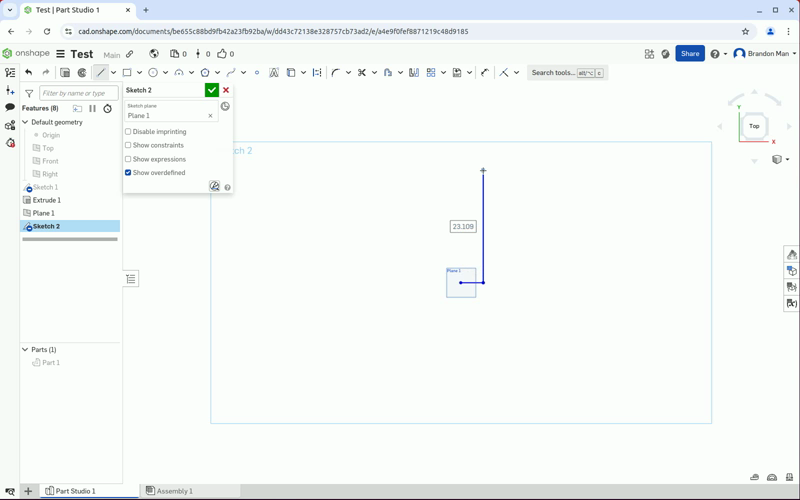
mouse_move(513, 170)
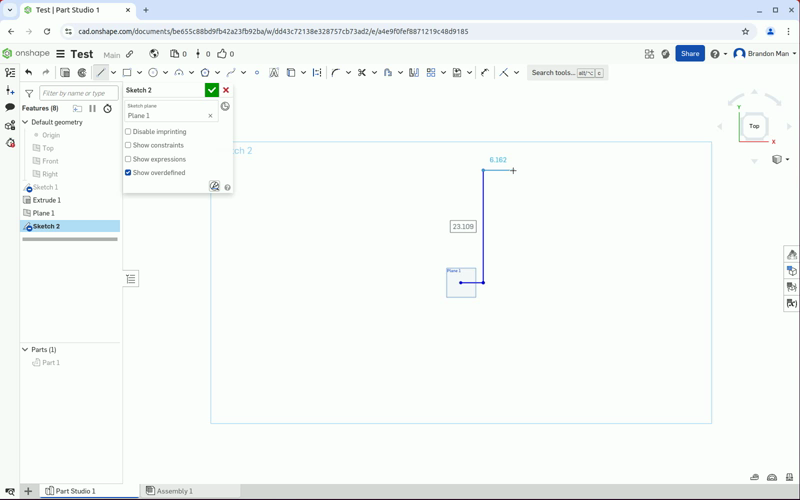
mouse_move(460, 170)
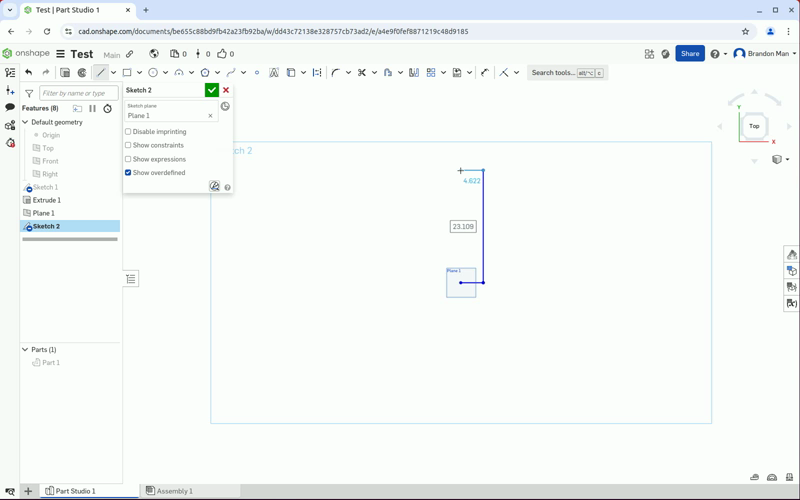
click(460, 170)
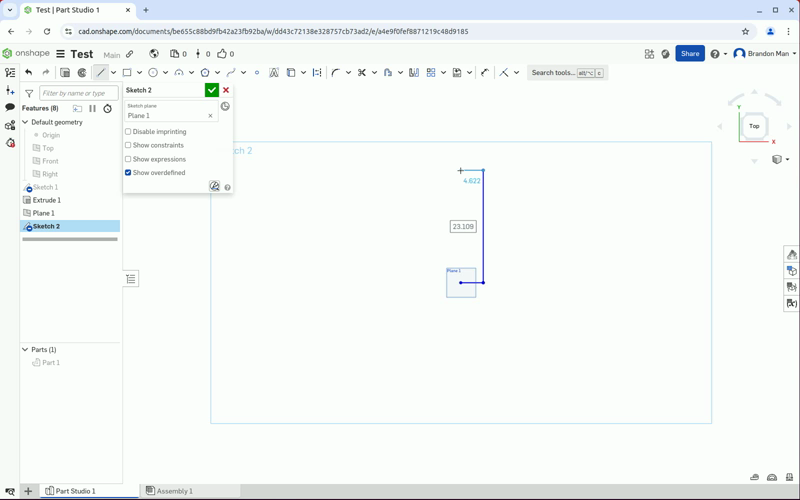
key_up(shift)
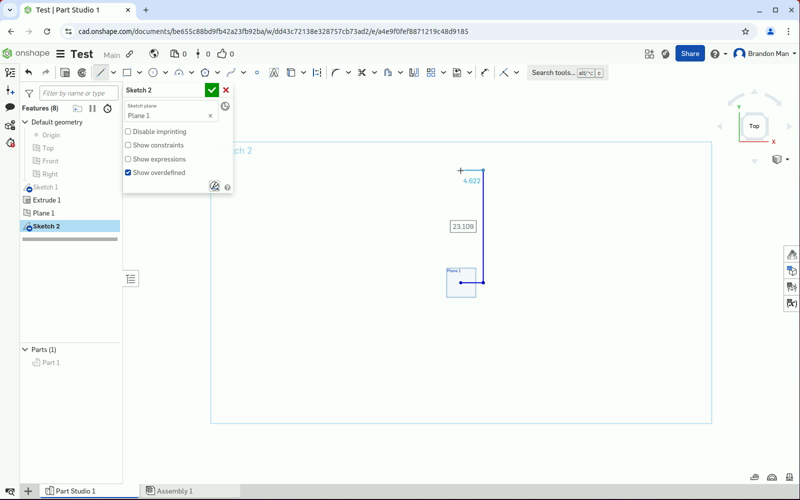
key_down(shift)
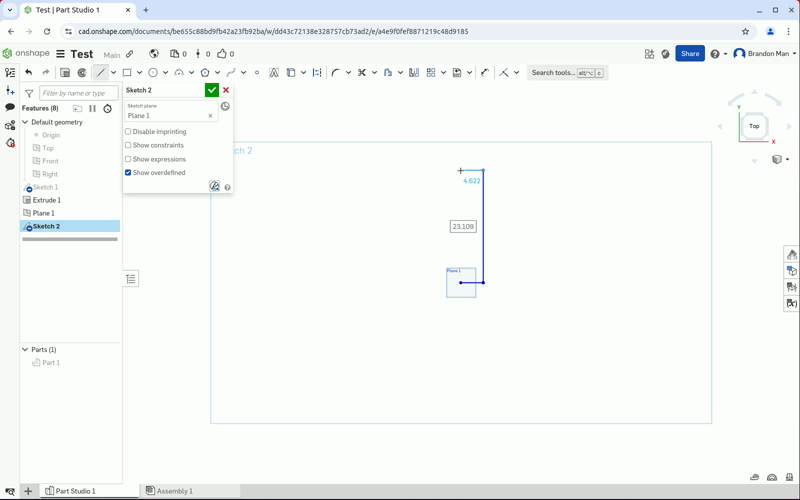
mouse_move(460, 282)
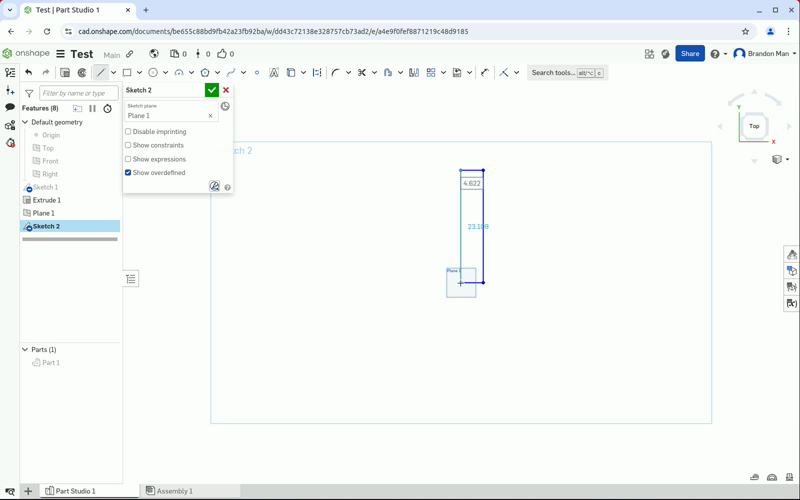
key_up(shift)
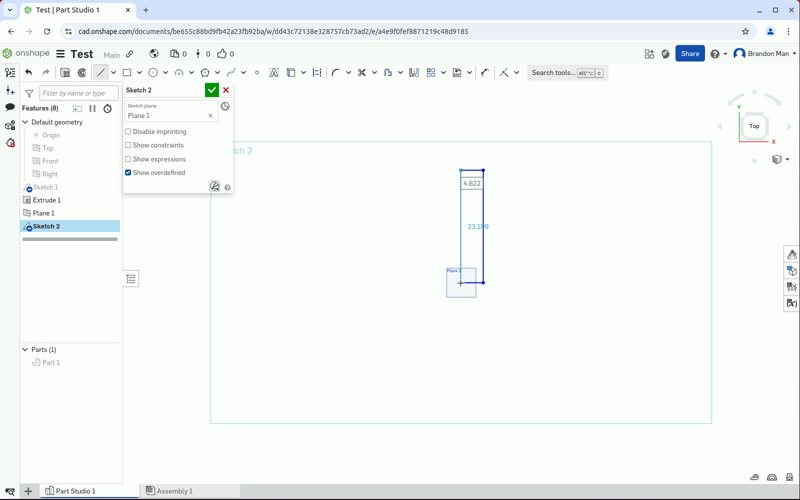
click(460, 282)
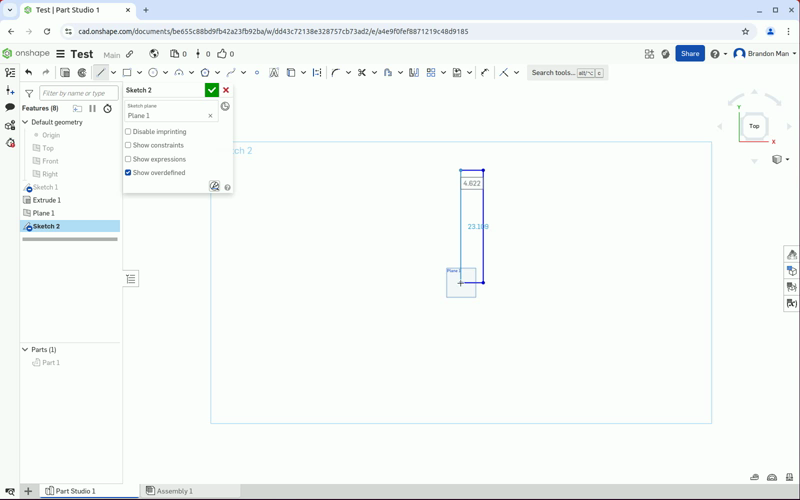
key(esc)
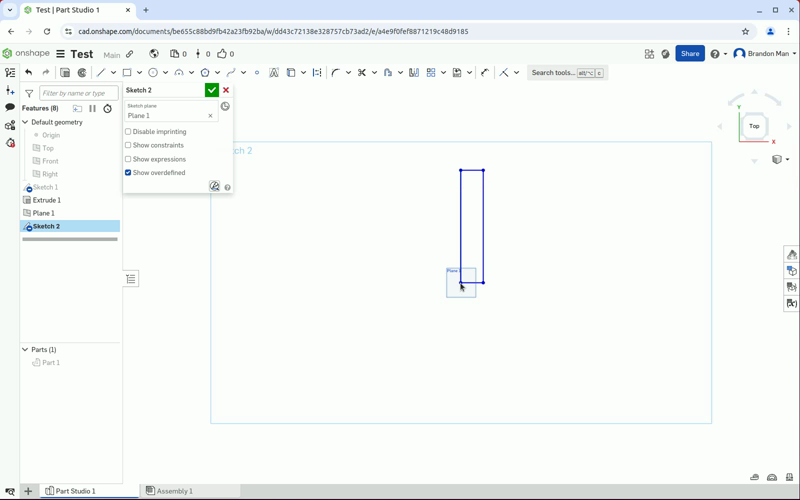
mouse_move(467, 200)
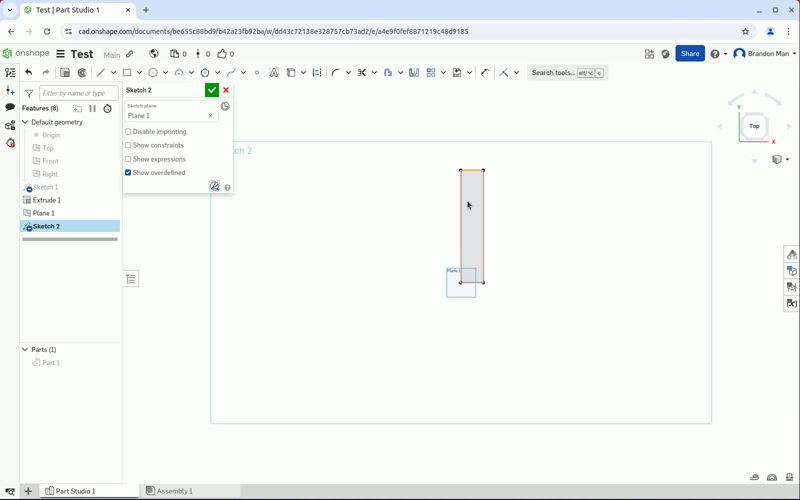
click(467, 200)
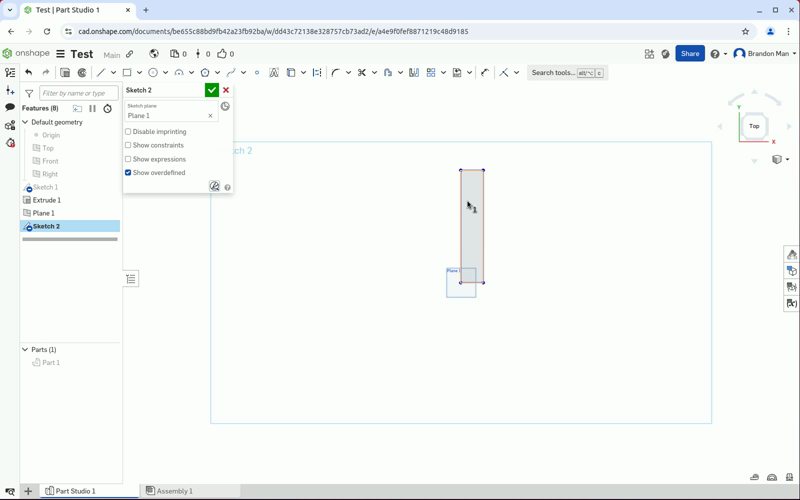
mouse_move(73, 352)
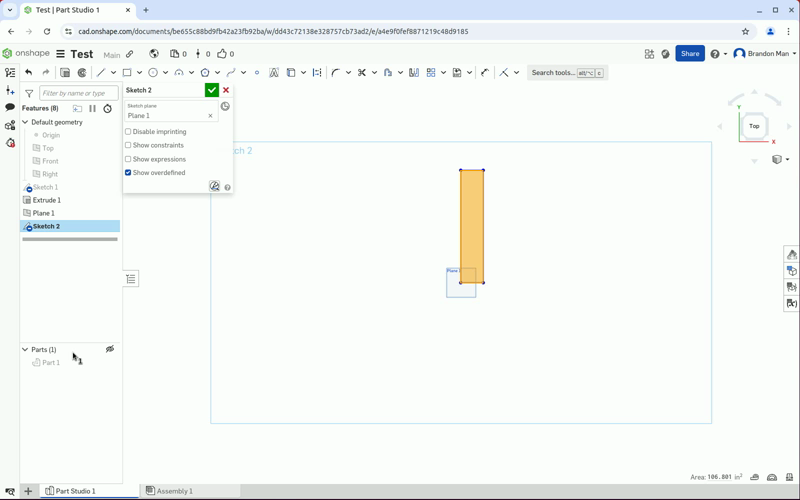
key(shift+y)
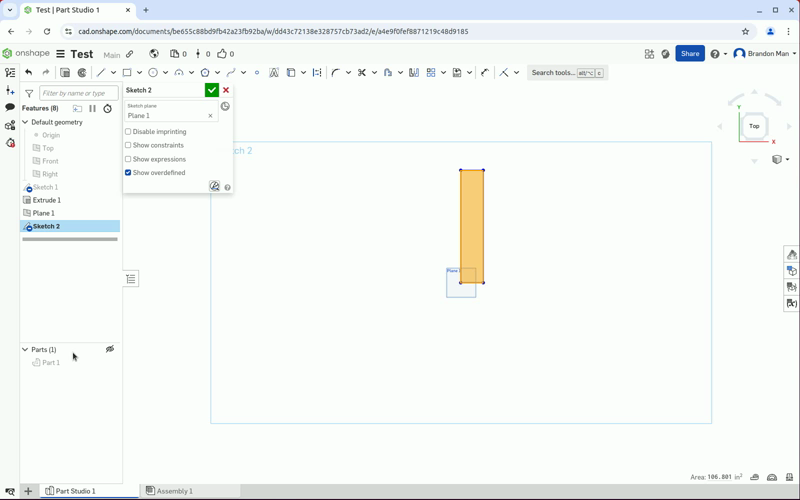
key(shift+e)
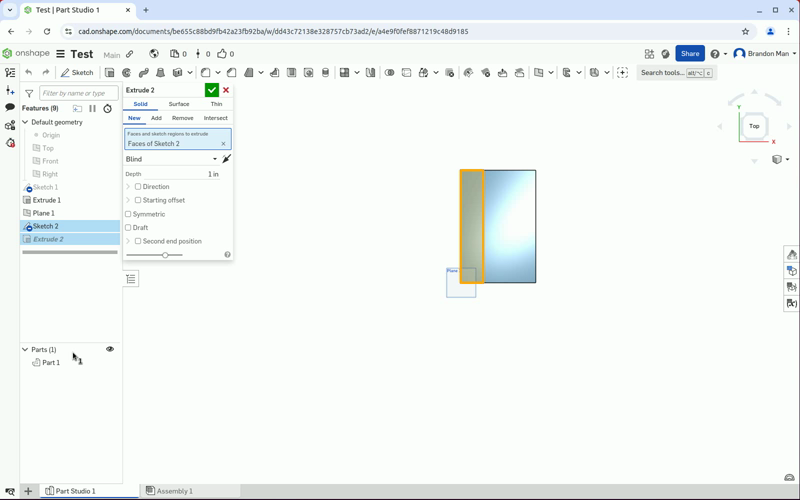
mouse_move(143, 106)
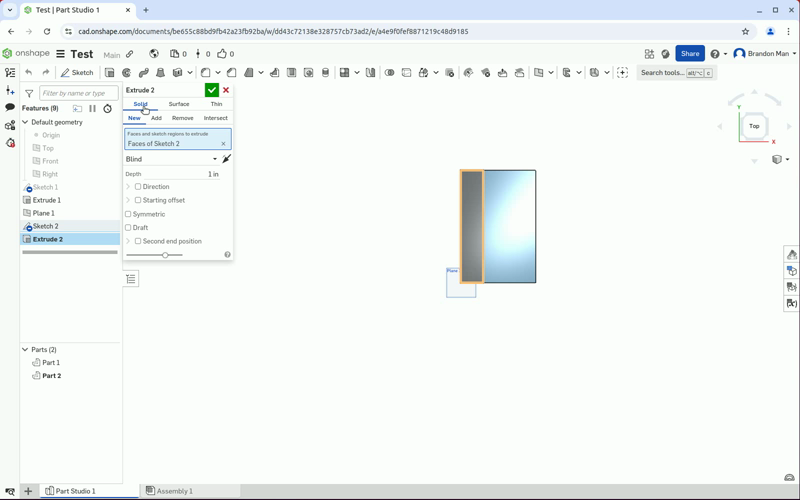
click(143, 106)
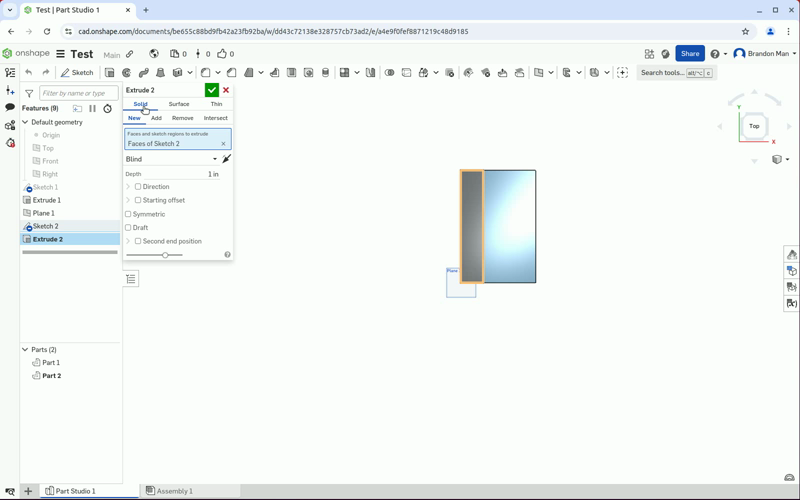
mouse_move(186, 120)
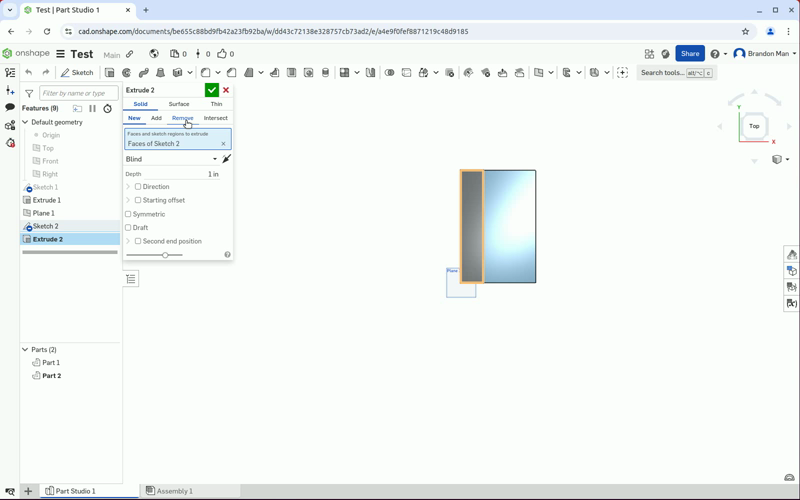
click(186, 120)
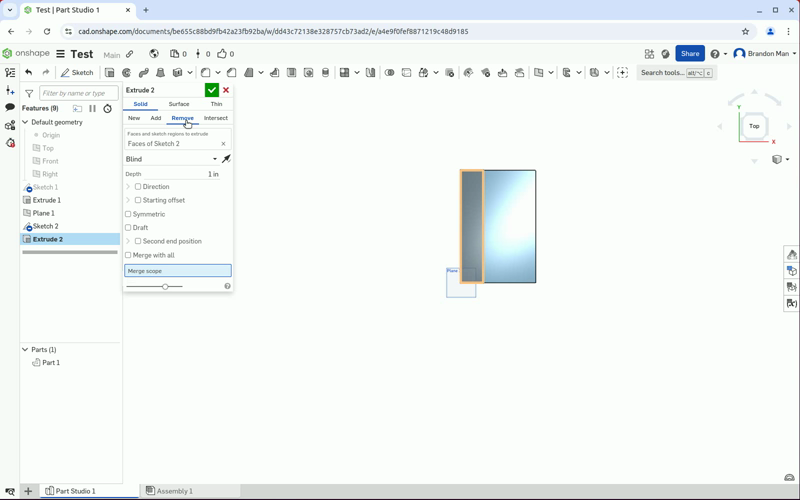
key(tab, 4)
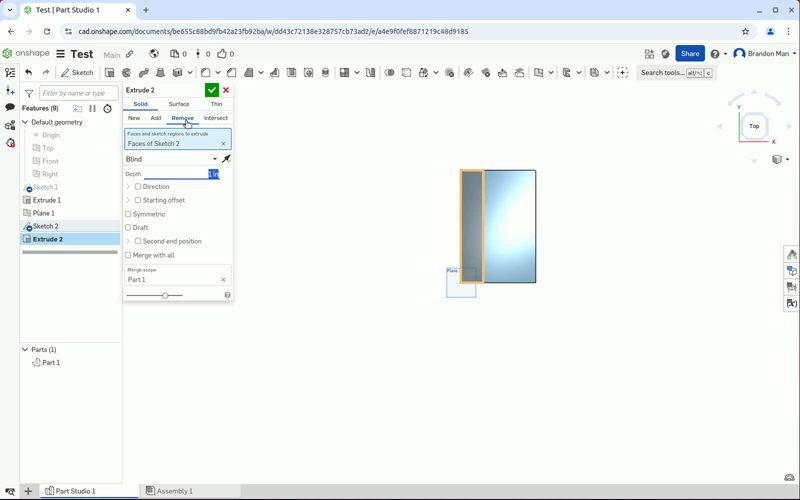
text(4.574)
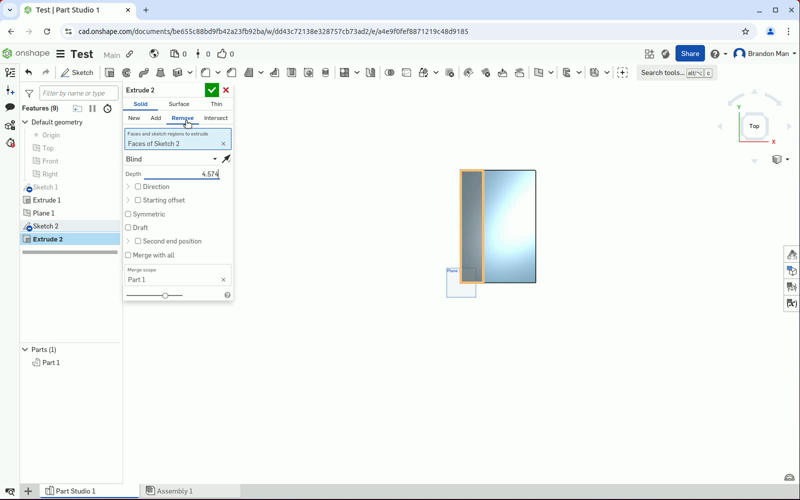
key(tab, 6)
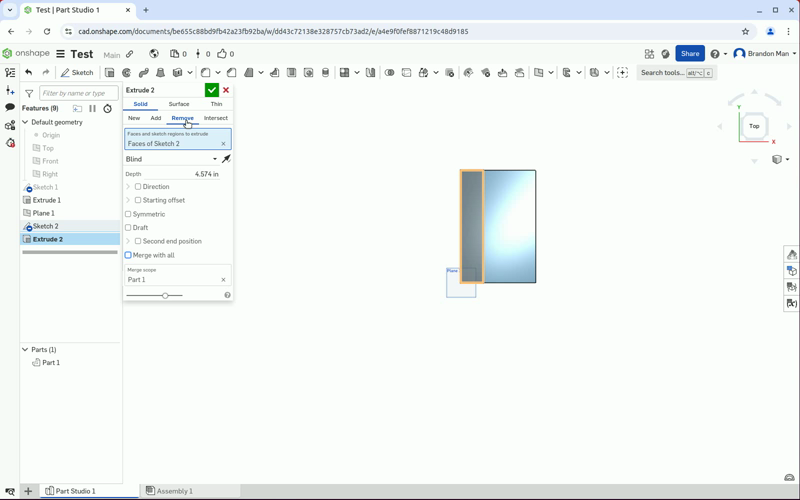
key(space)
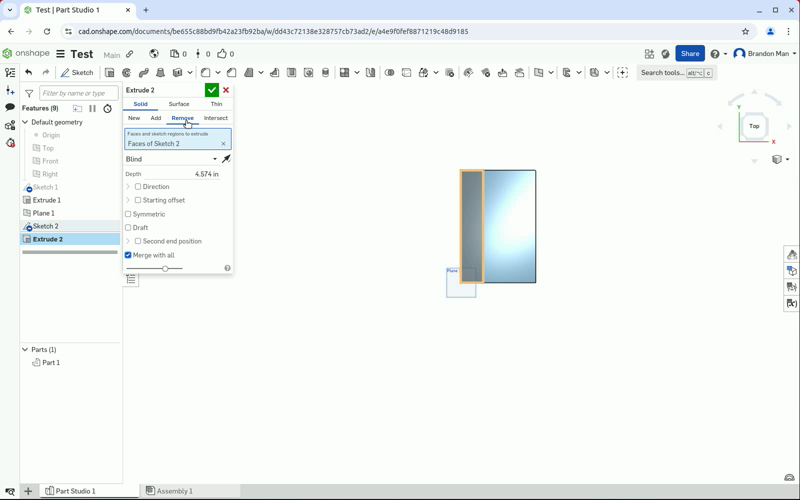
key(enter)
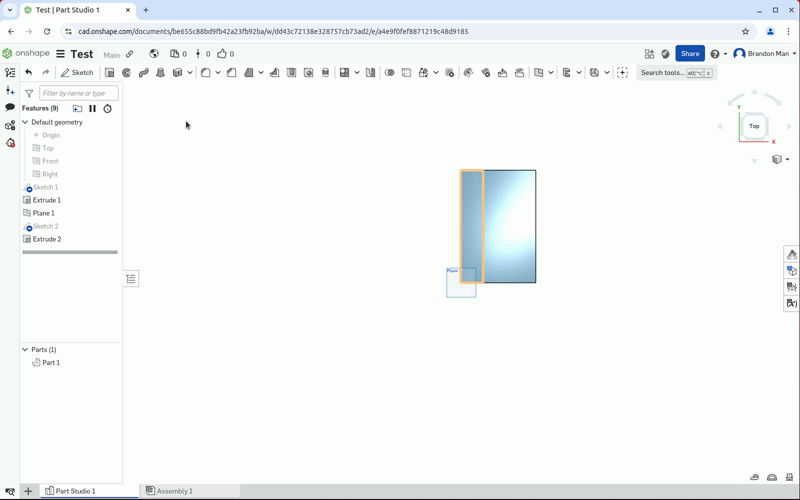
key(shift+h)
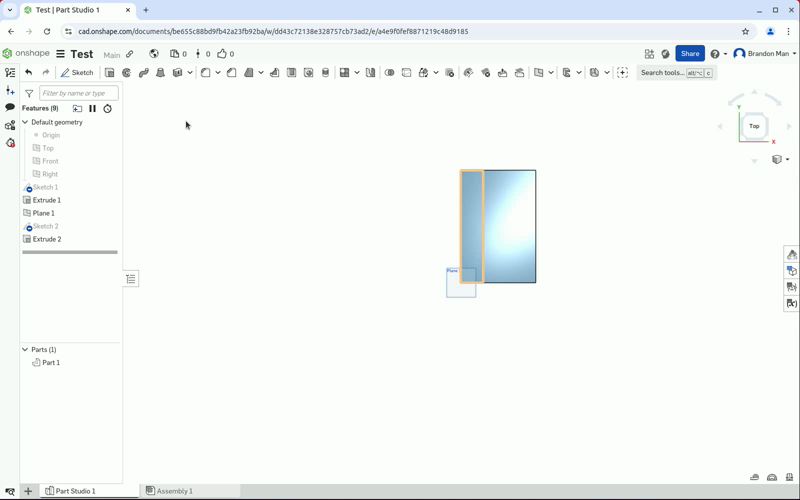
key(shift+h)
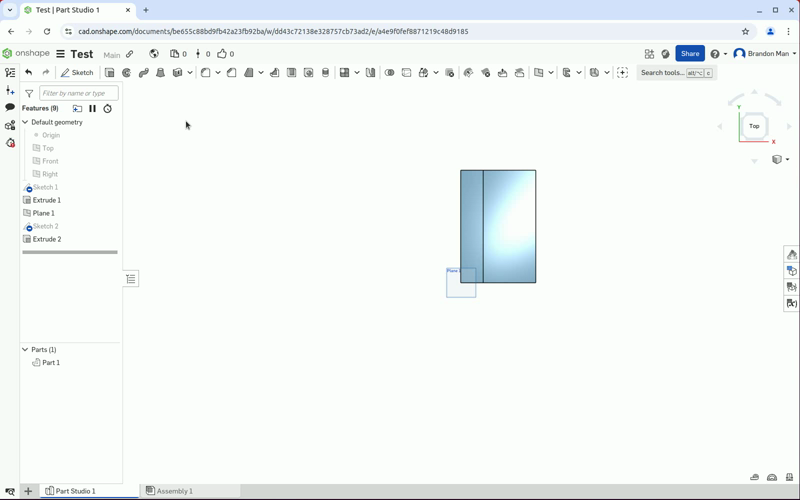
mouse_move(73, 189)
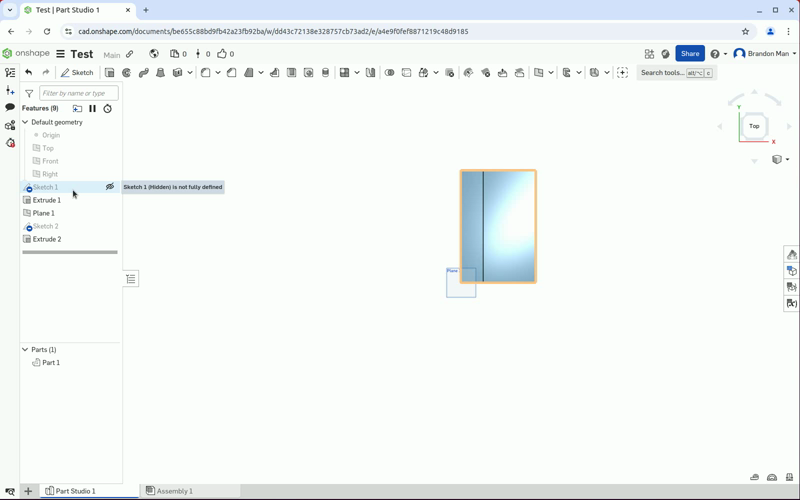
click(73, 189)
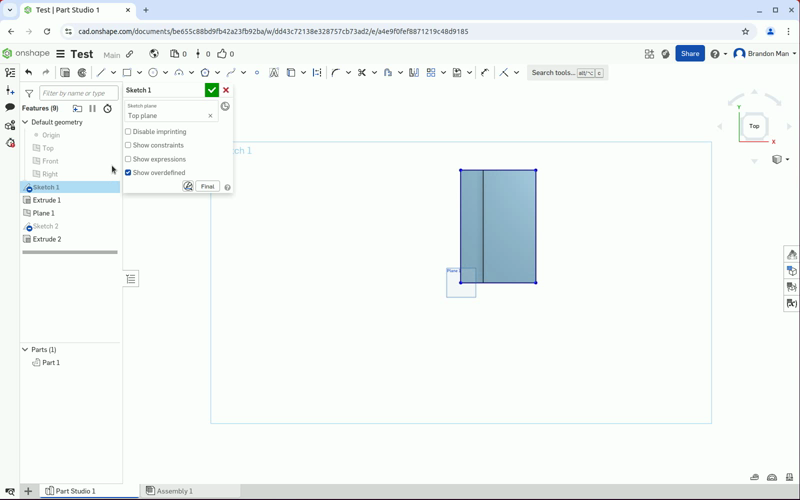
mouse_move(229, 92)
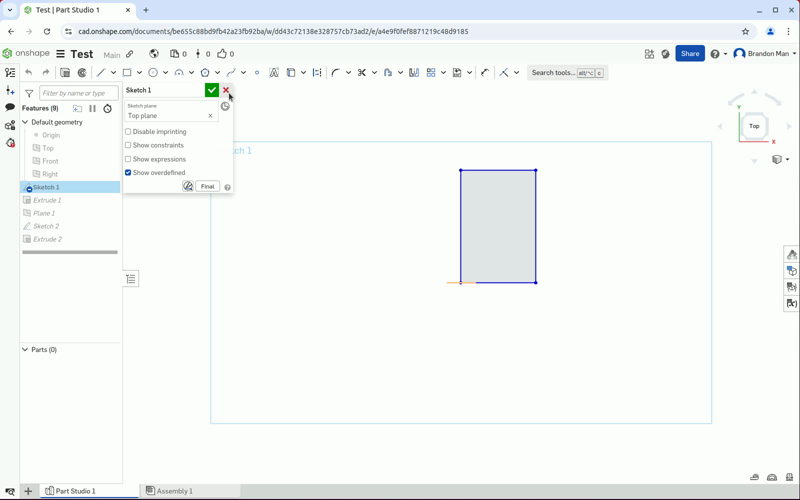
click(229, 92)
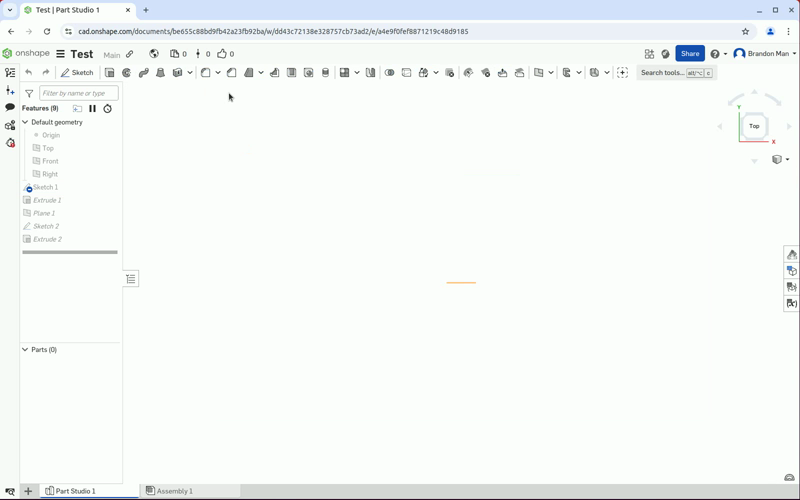
key(shift+s)
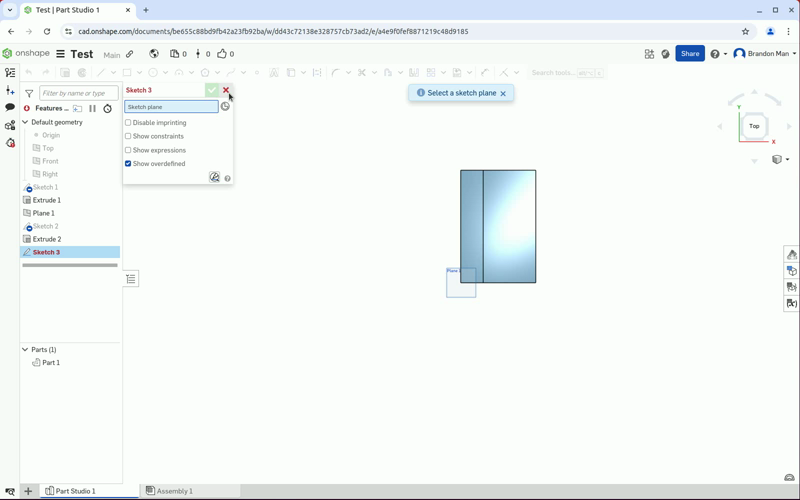
mouse_move(73, 215)
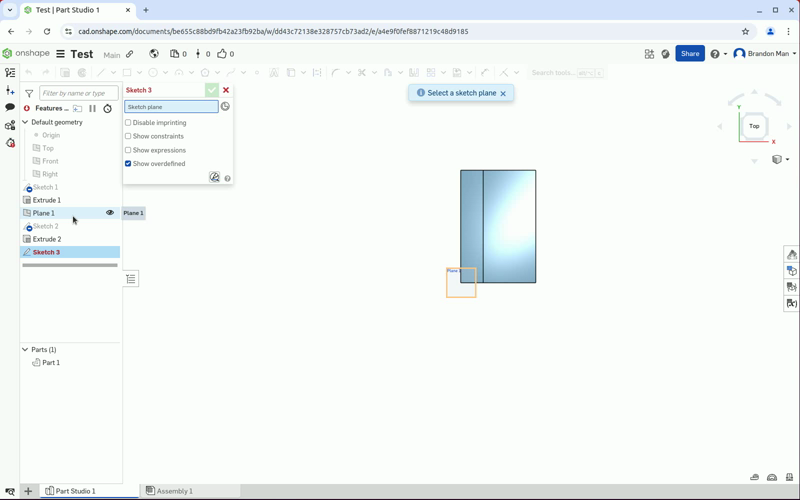
click(73, 215)
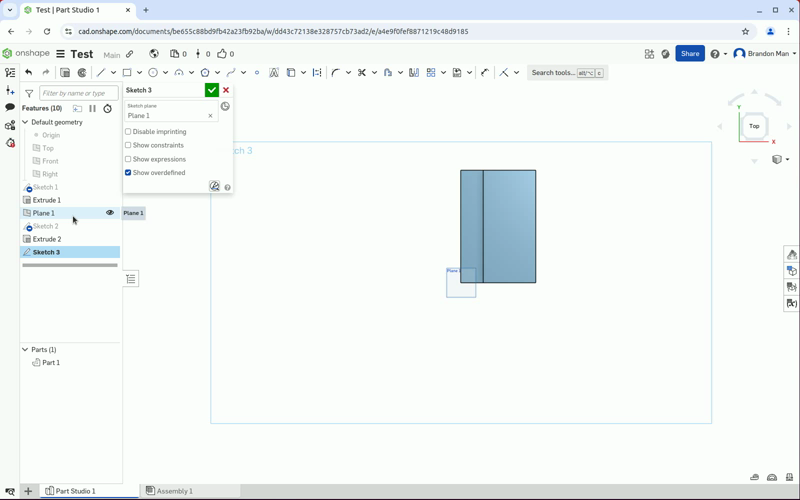
mouse_move(73, 352)
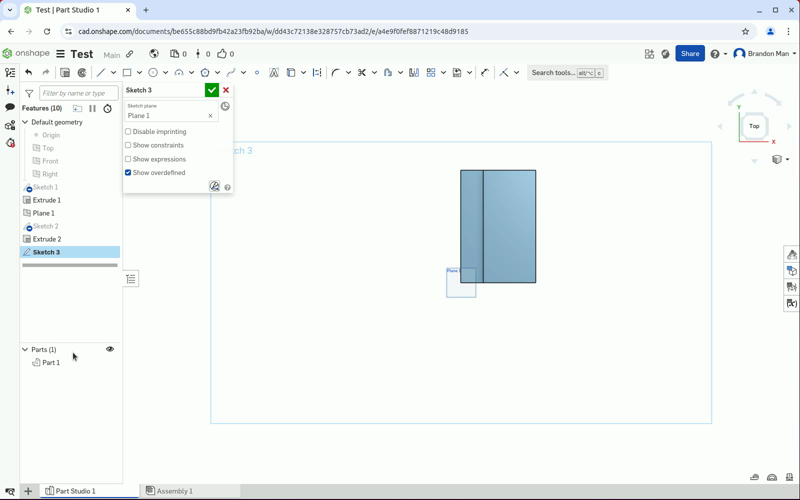
key(y)
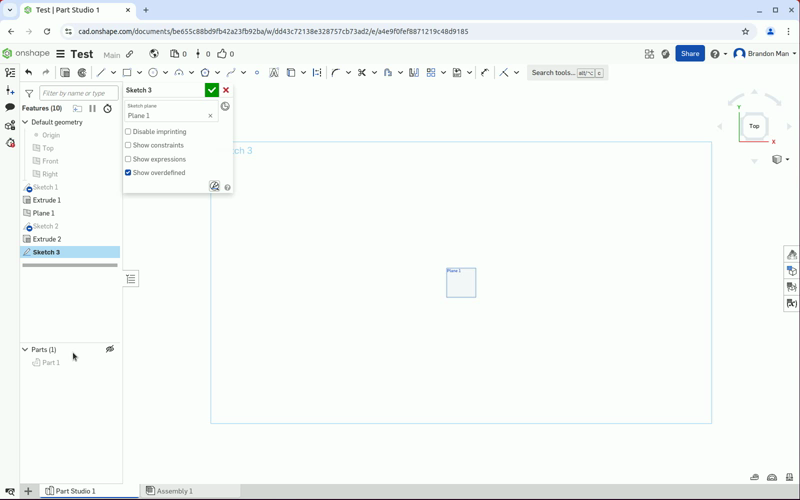
key(c)
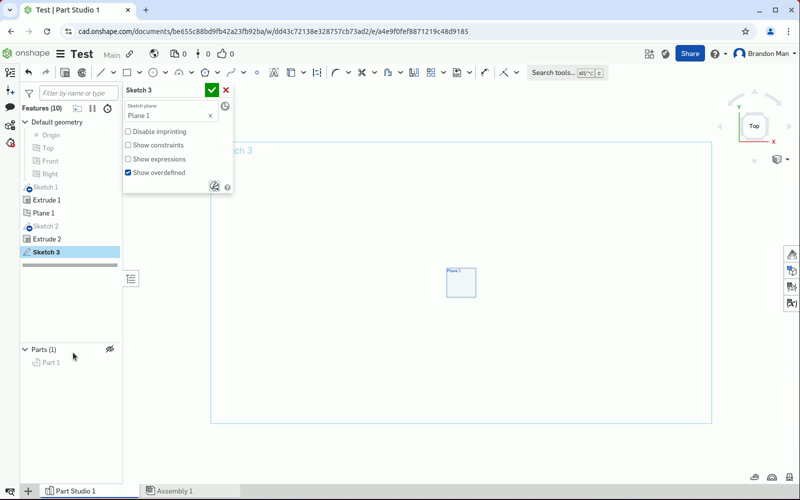
key_down(shift)
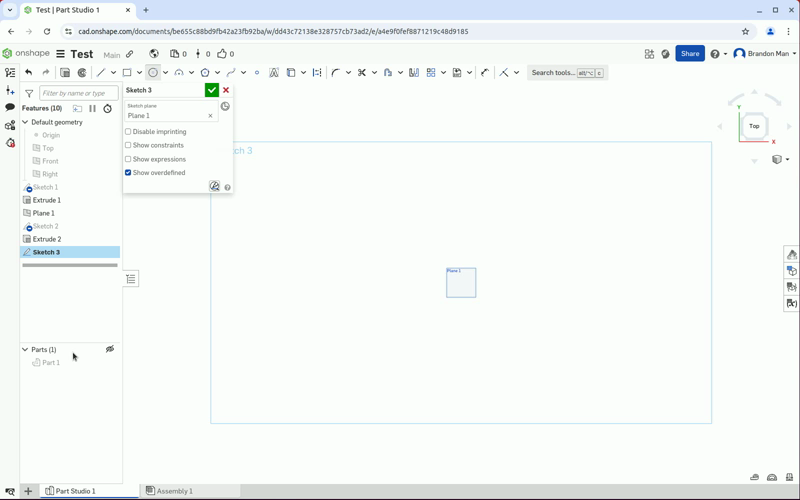
mouse_move(510, 226)
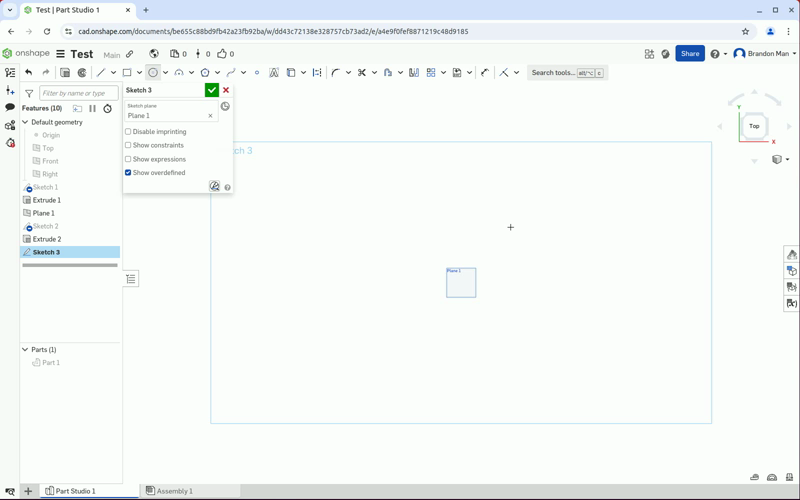
click(510, 226)
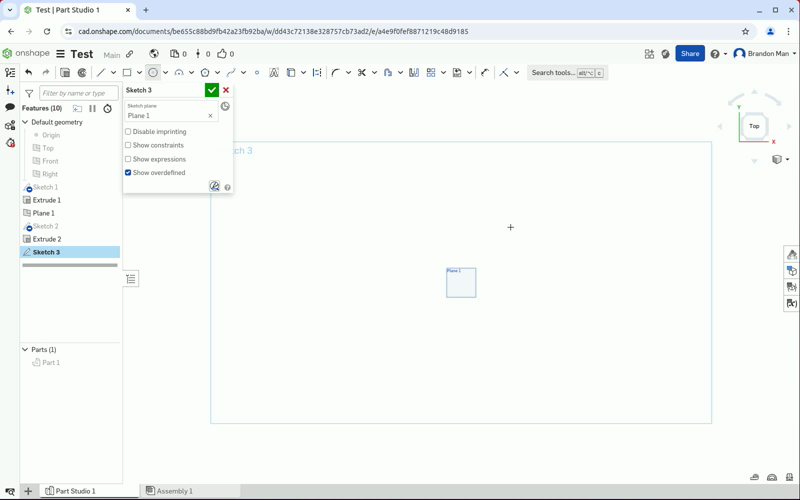
key_up(shift)
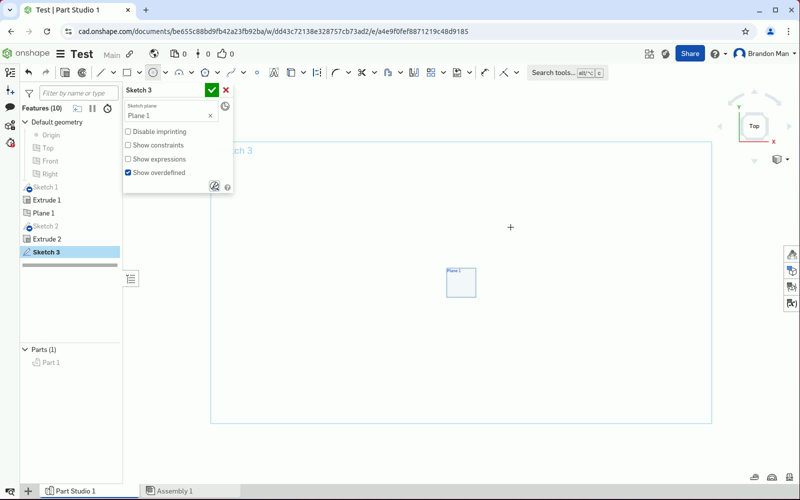
mouse_move(526, 226)
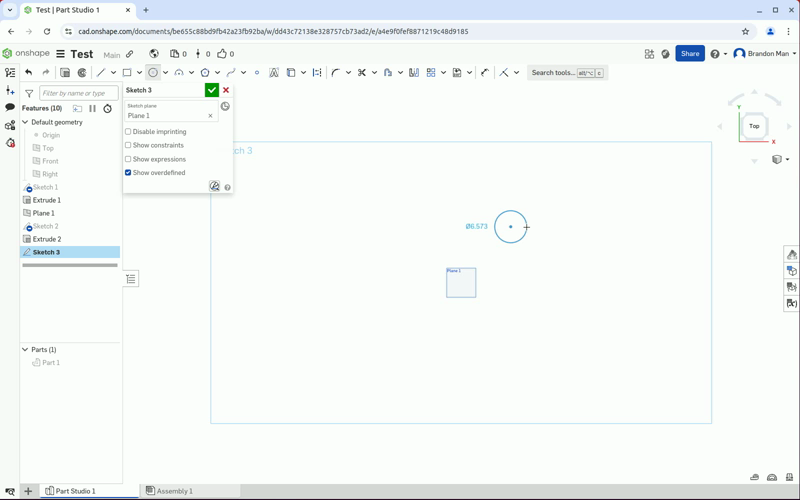
click(526, 226)
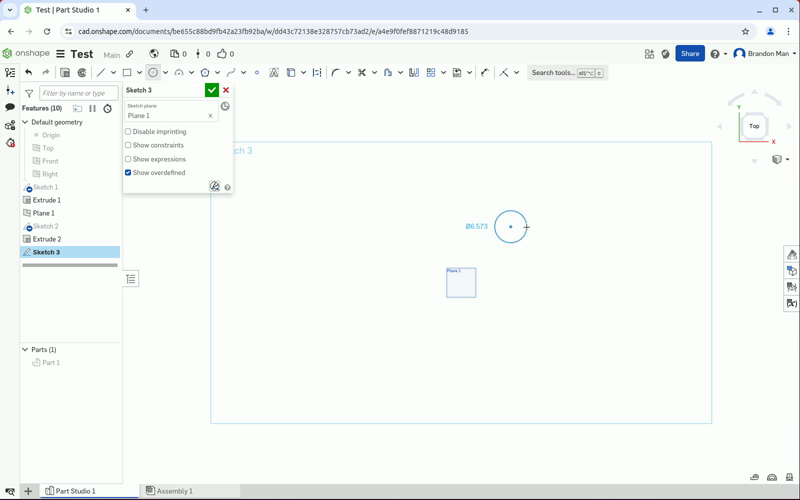
key(esc)
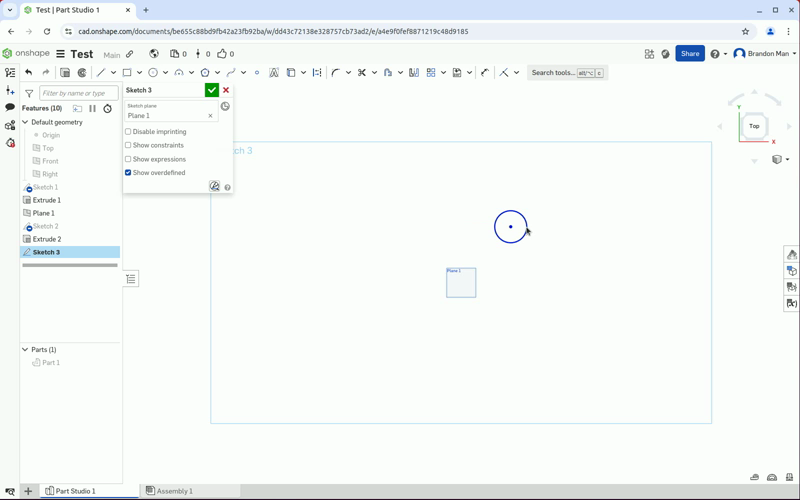
mouse_move(499, 233)
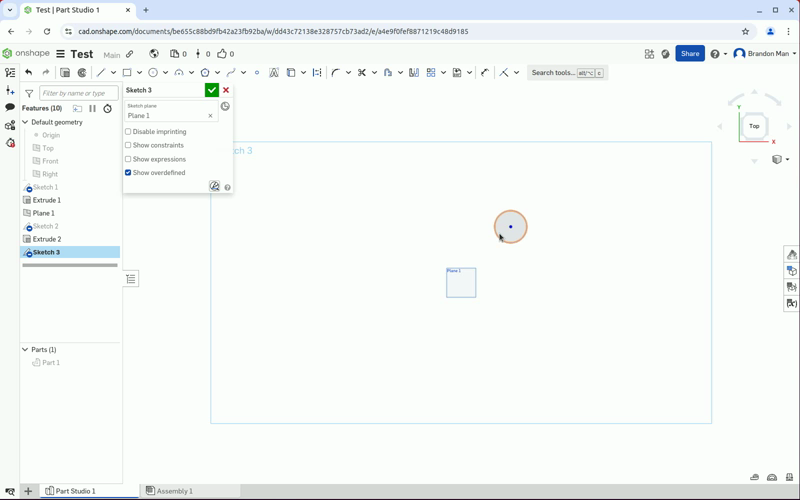
scroll(6)
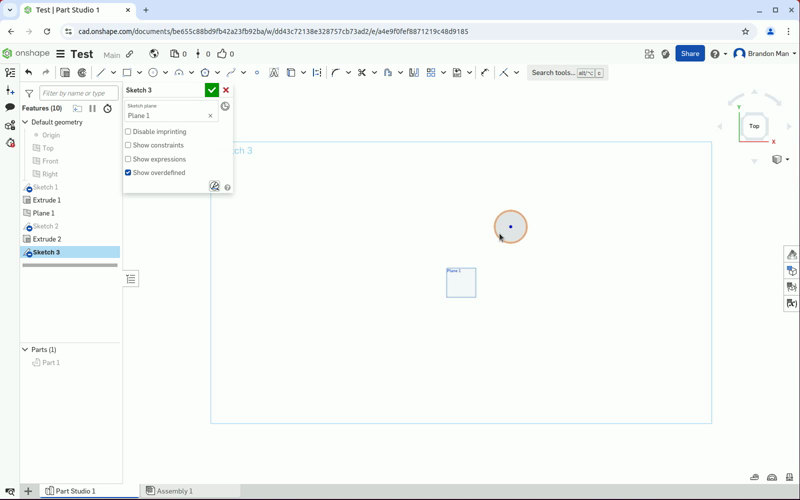
scroll(6)
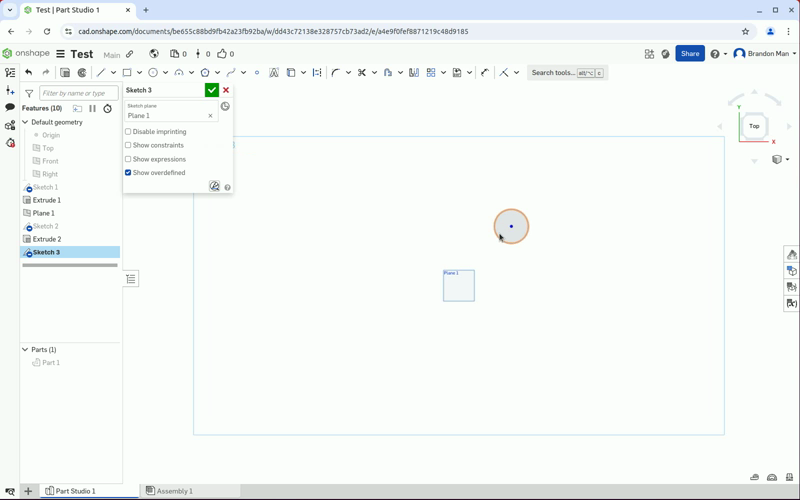
scroll(6)
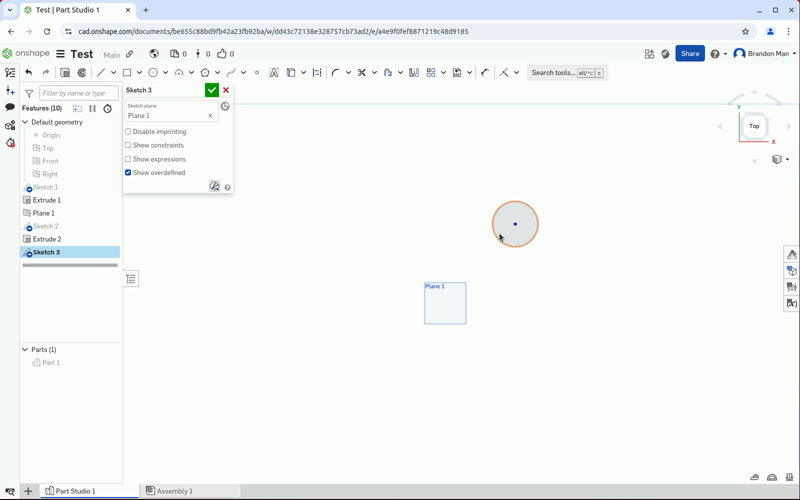
scroll(6)
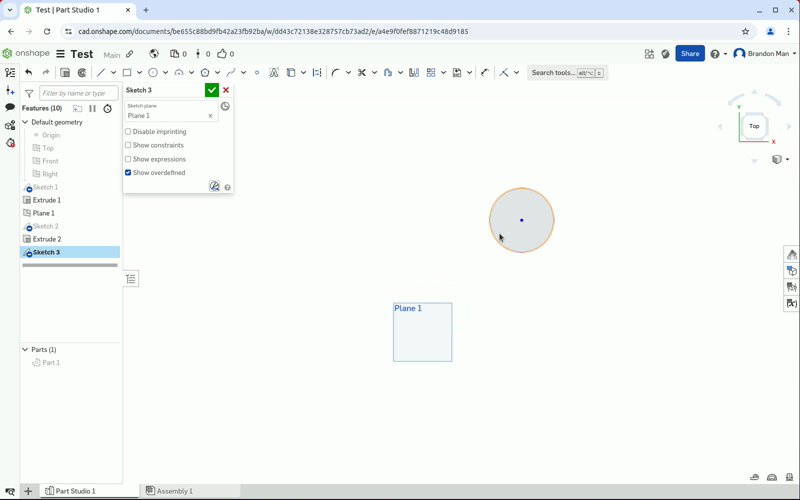
scroll(6)
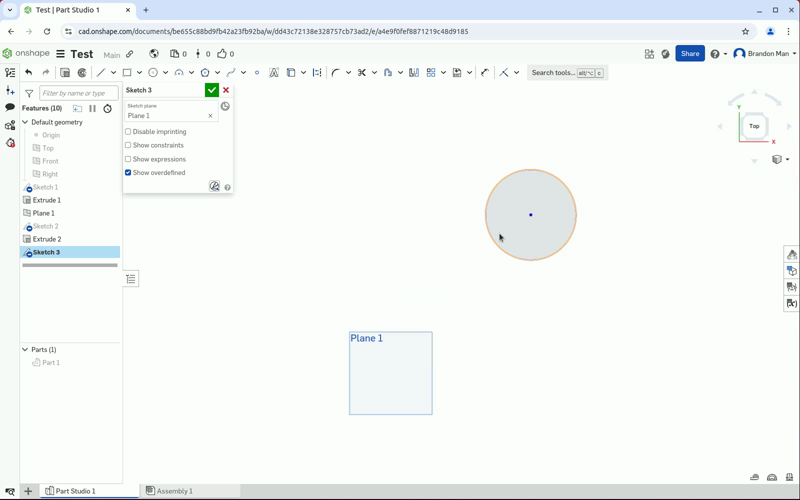
scroll(6)
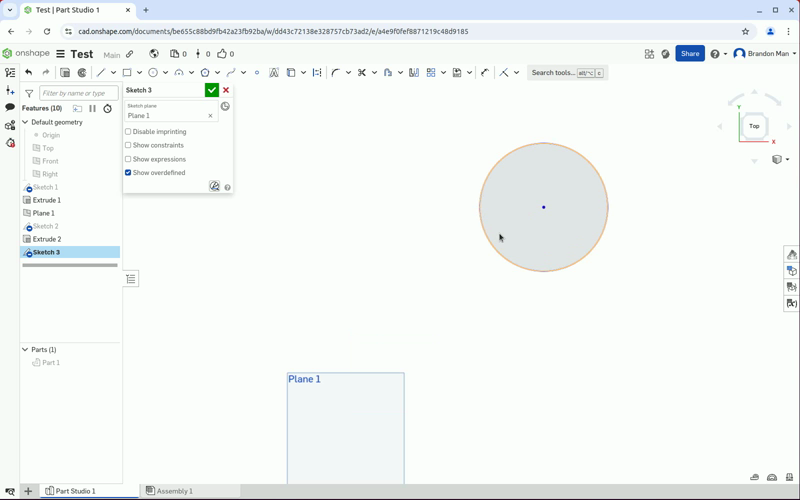
scroll(6)
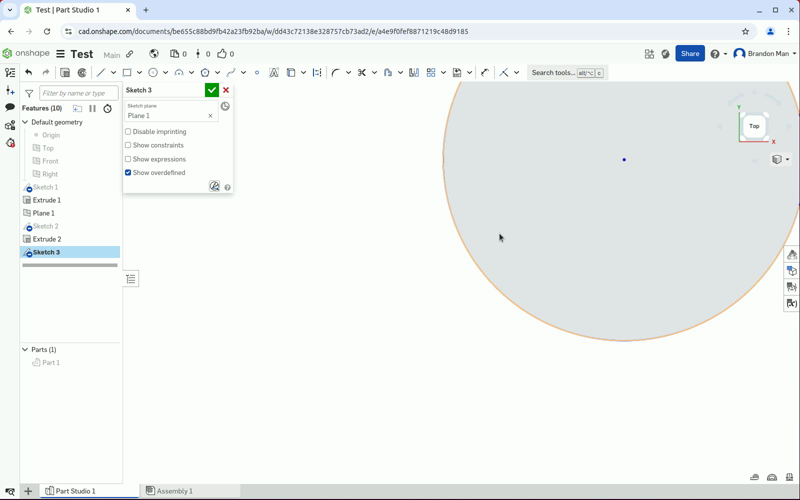
click(499, 233)
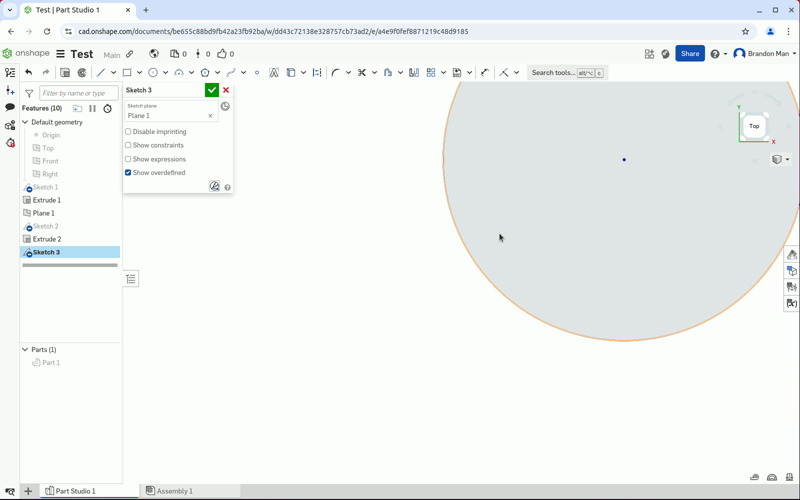
scroll(-6)
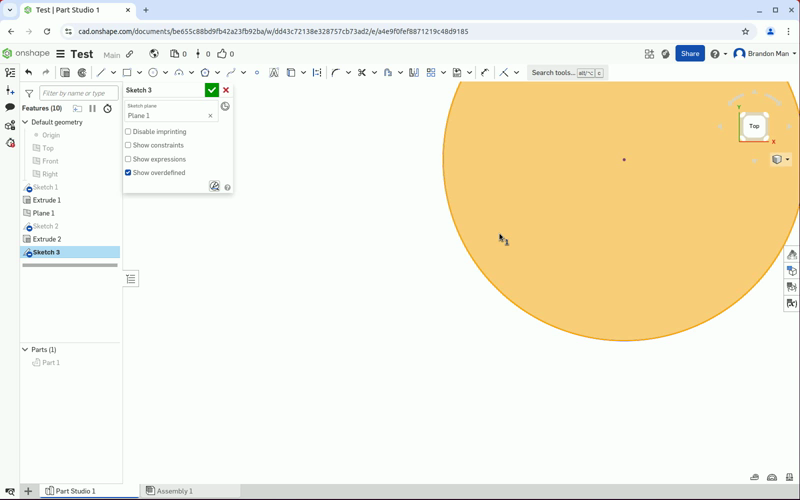
scroll(-6)
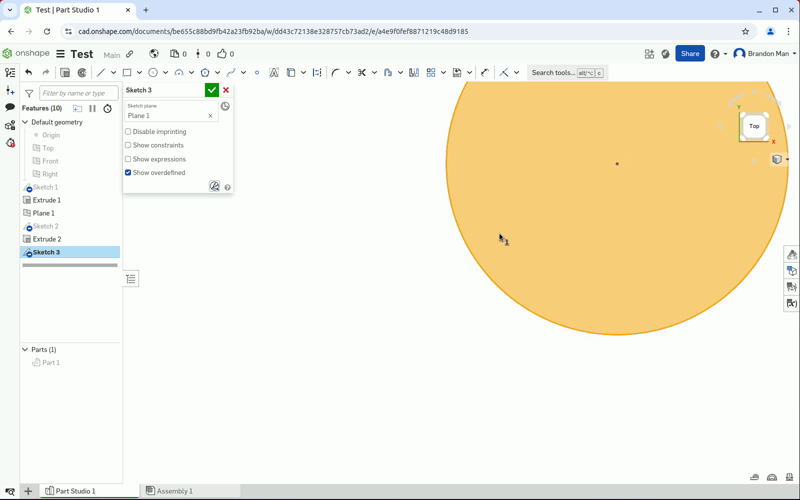
scroll(-6)
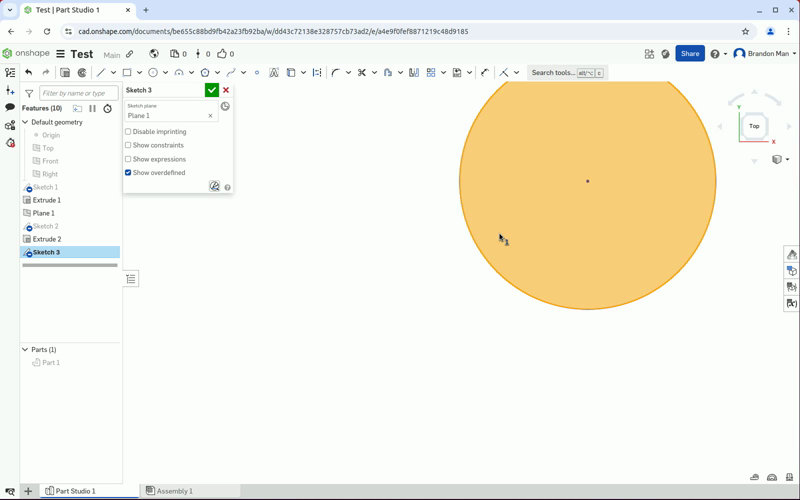
scroll(-6)
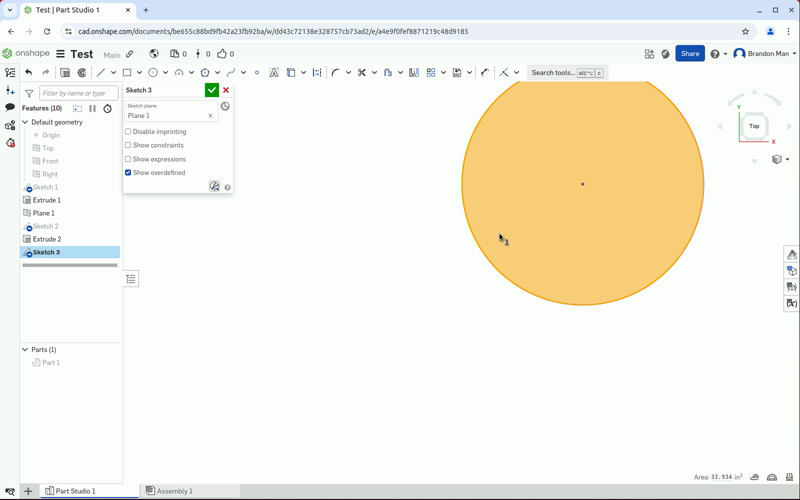
scroll(-6)
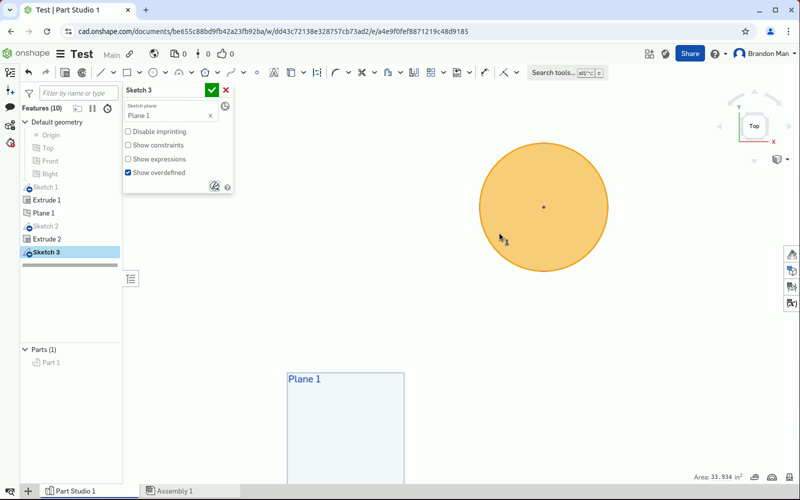
scroll(-6)
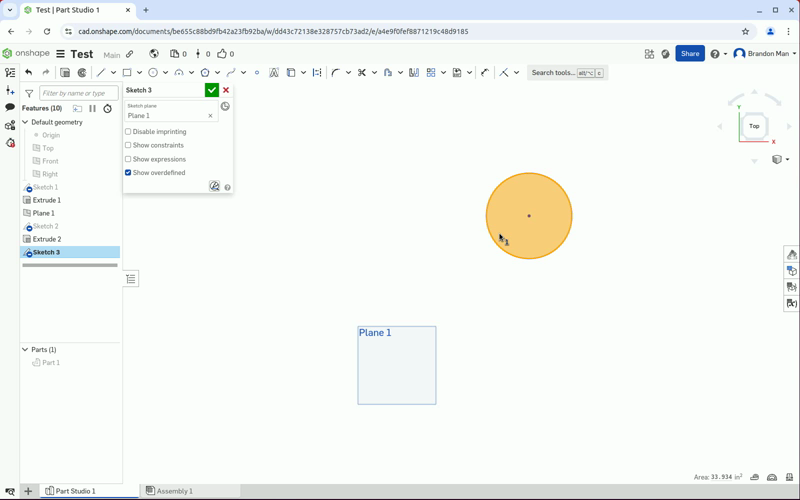
scroll(-6)
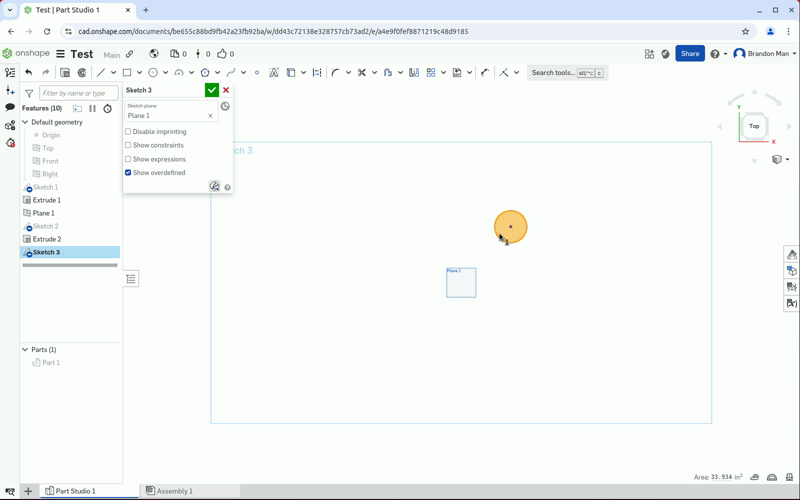
mouse_move(73, 352)
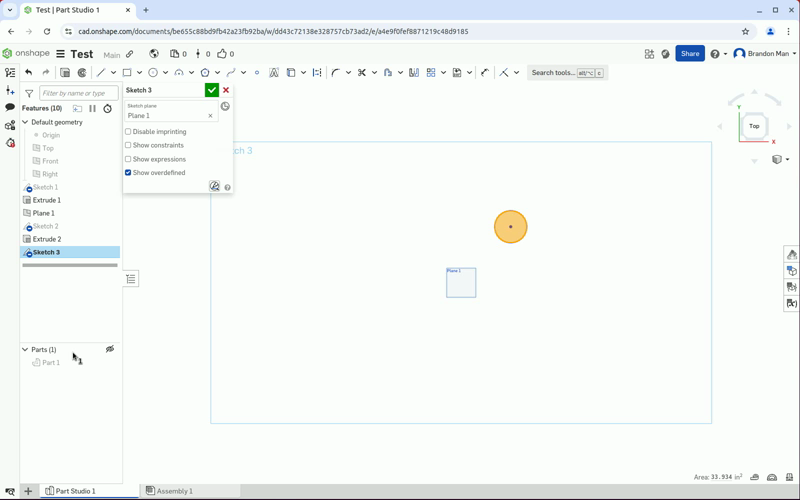
key(shift+y)
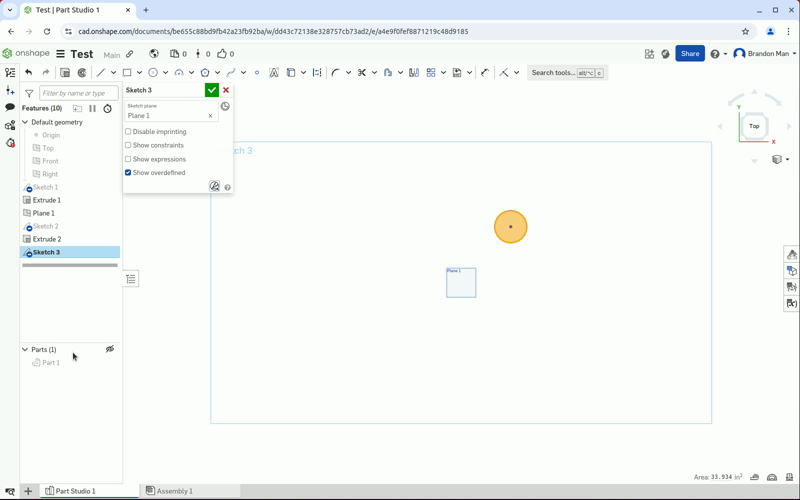
key(shift+e)
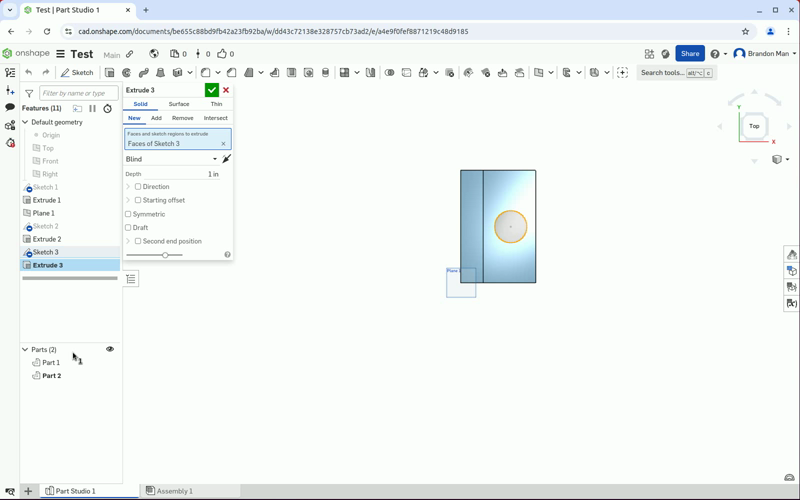
mouse_move(143, 106)
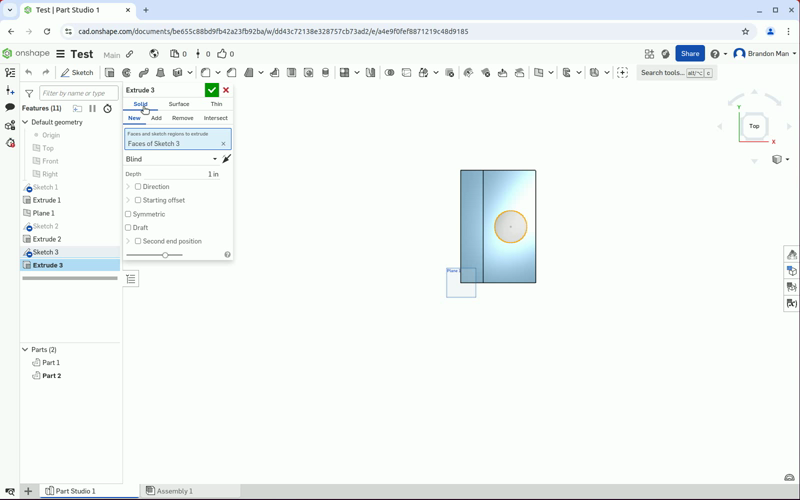
click(143, 106)
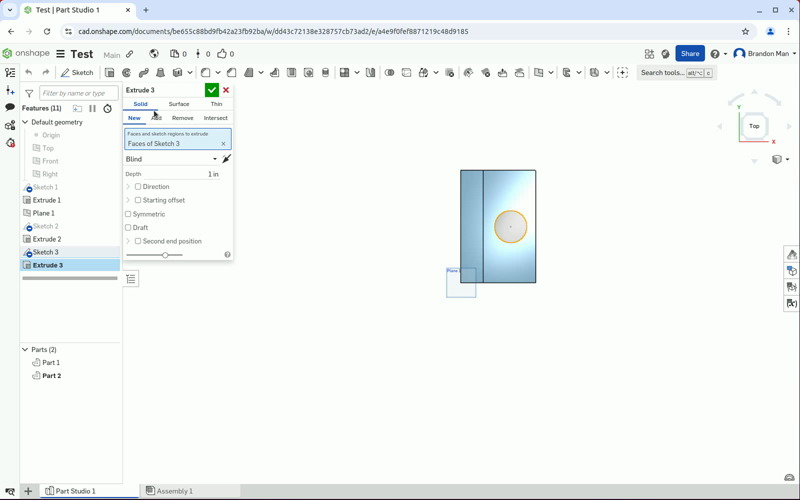
mouse_move(186, 120)
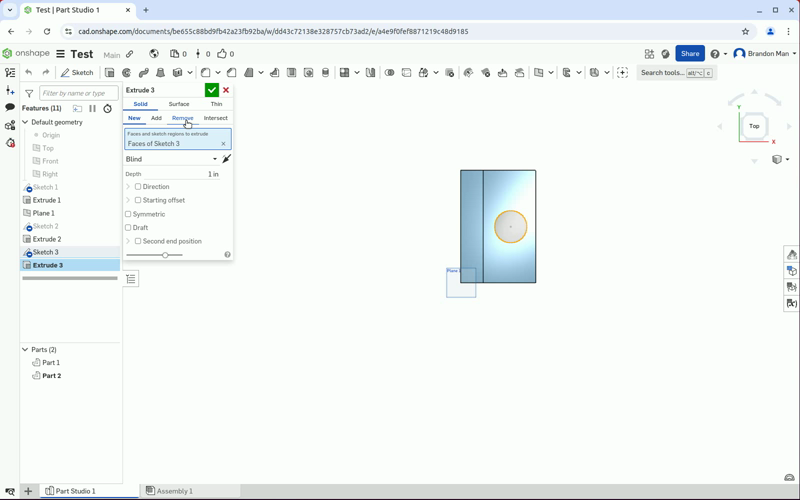
click(186, 120)
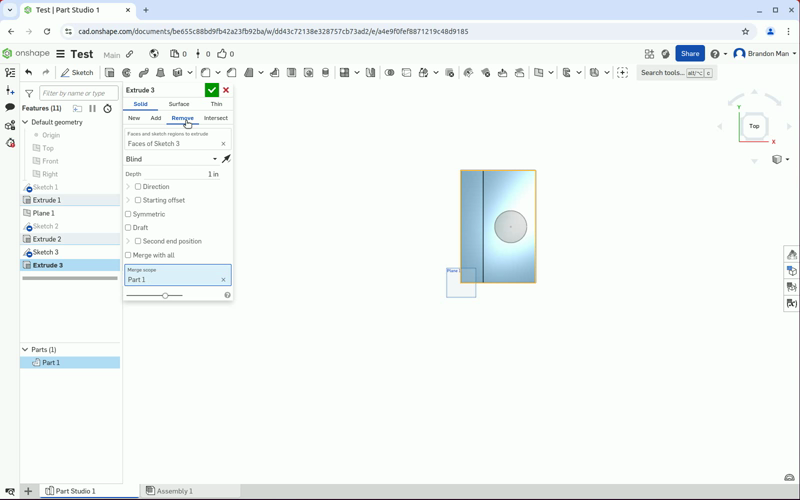
key(tab, 4)
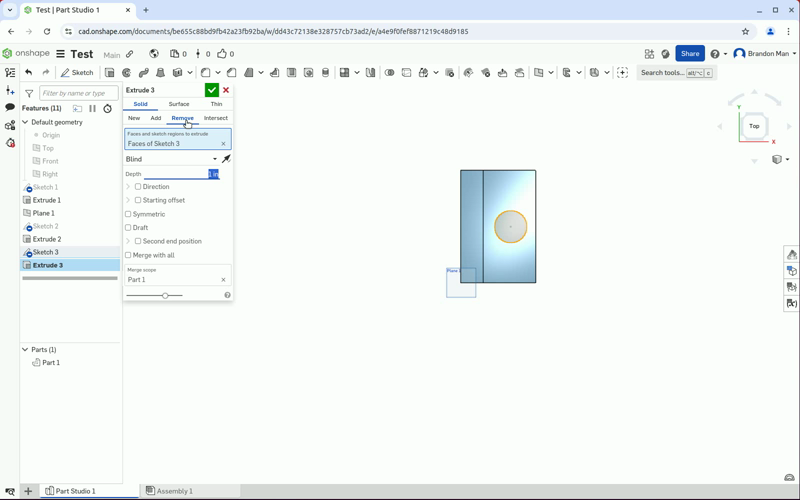
text(30.811)
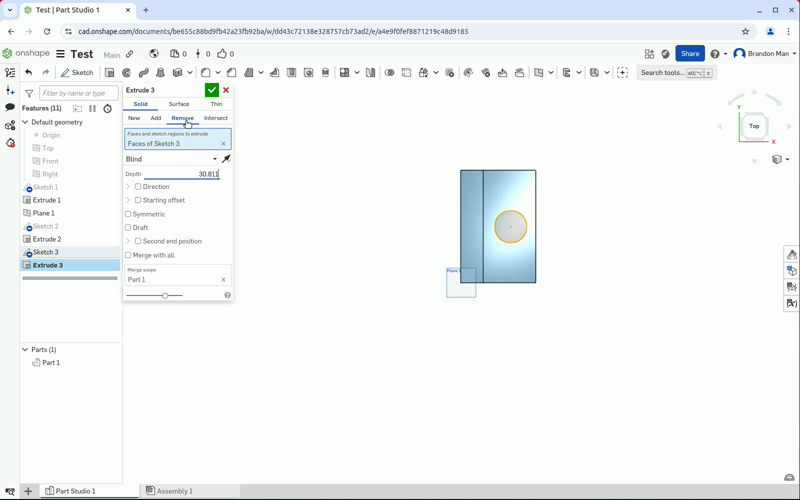
key(tab, 6)
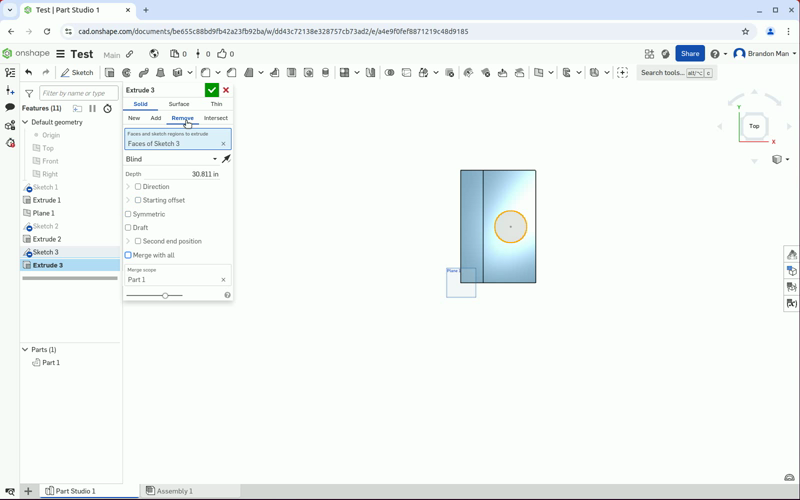
key(space)
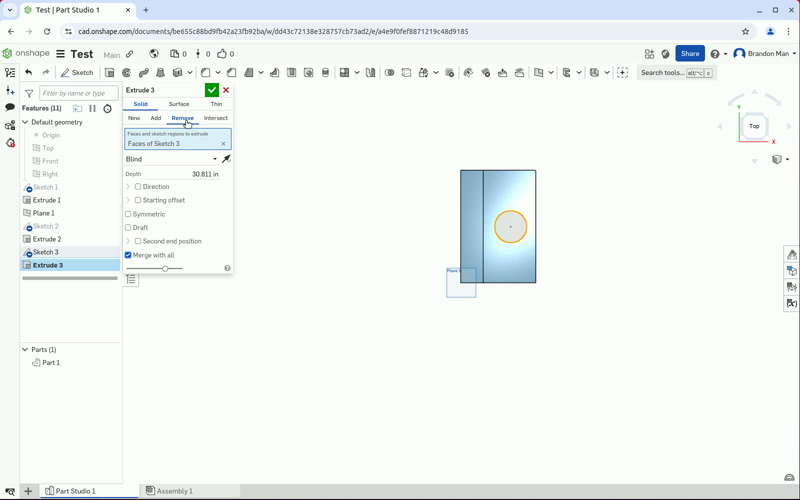
key(enter)
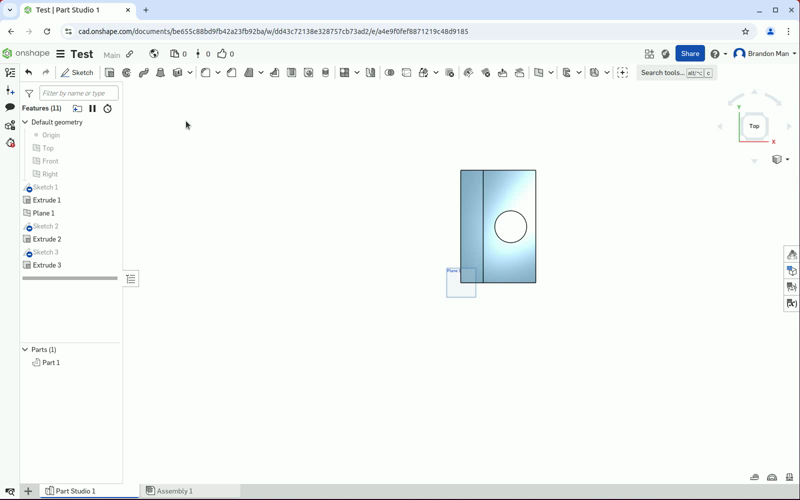
key(shift+h)
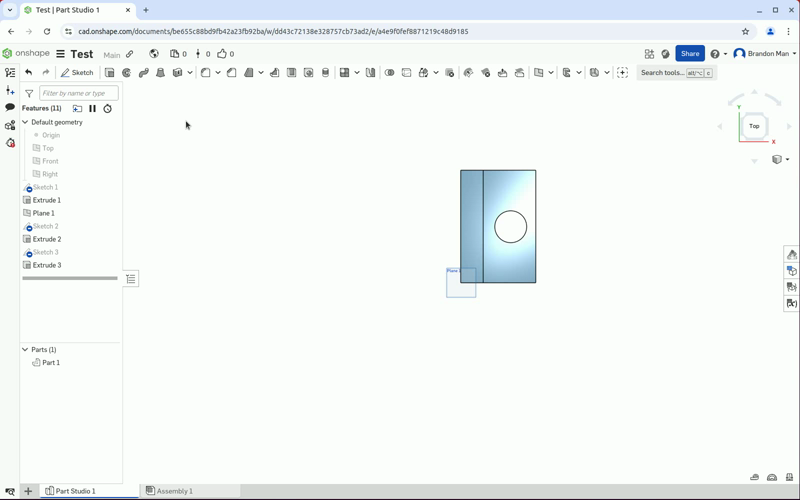
key(shift+h)
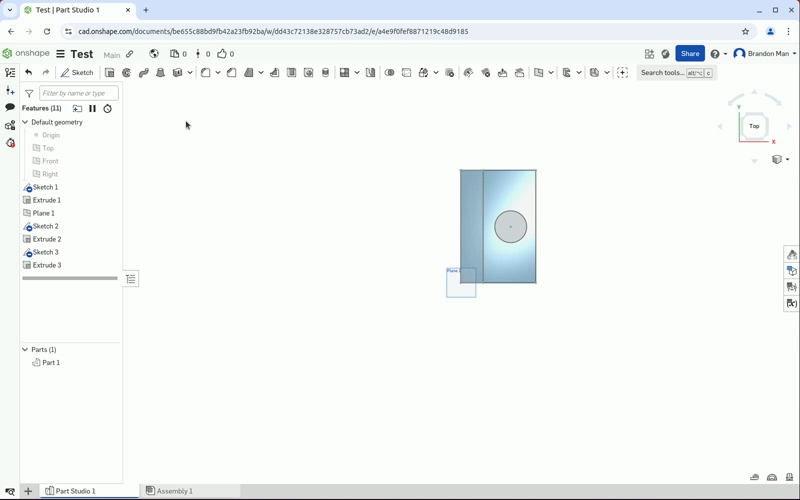
key(shift+7)
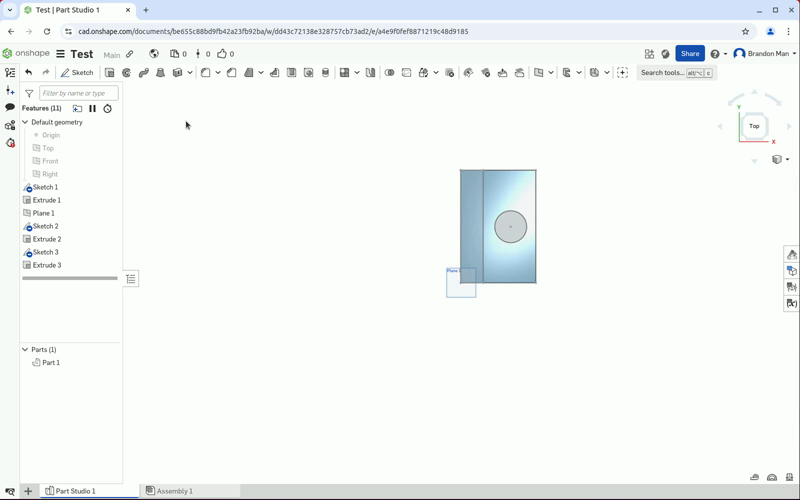
key(up, 3)
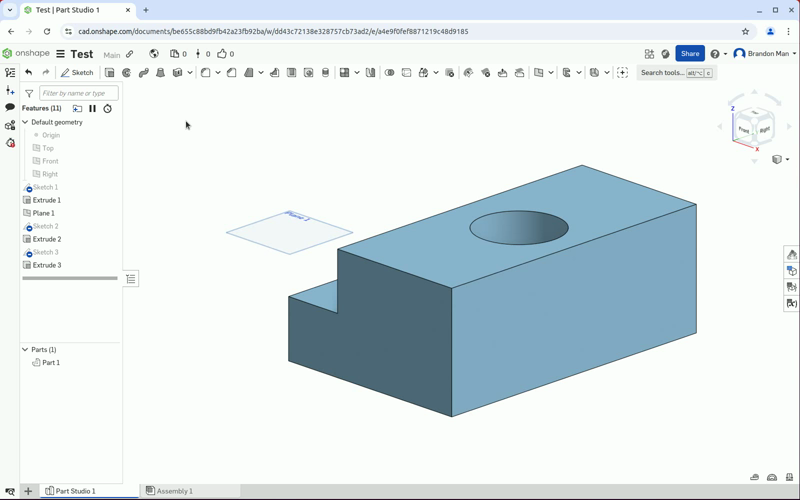
key(left, 3)
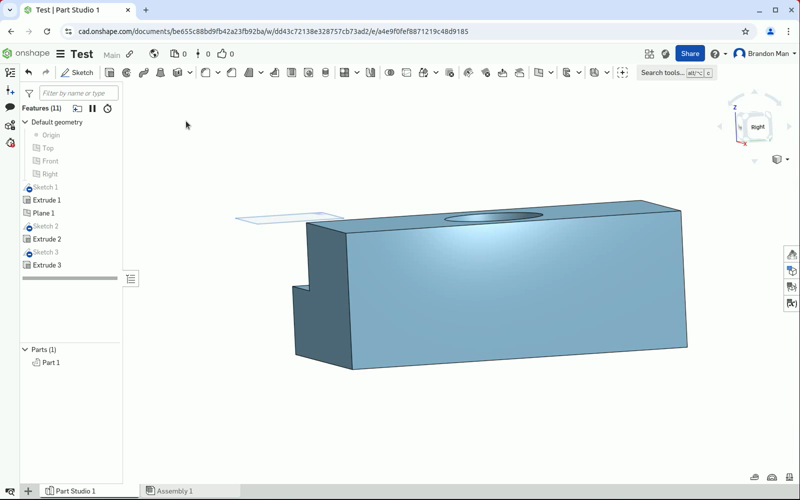
key(right, 3)
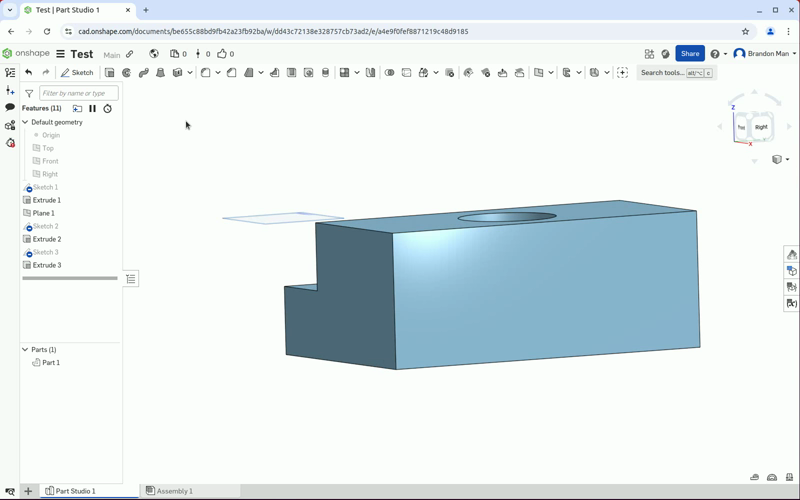
key(down, 3)
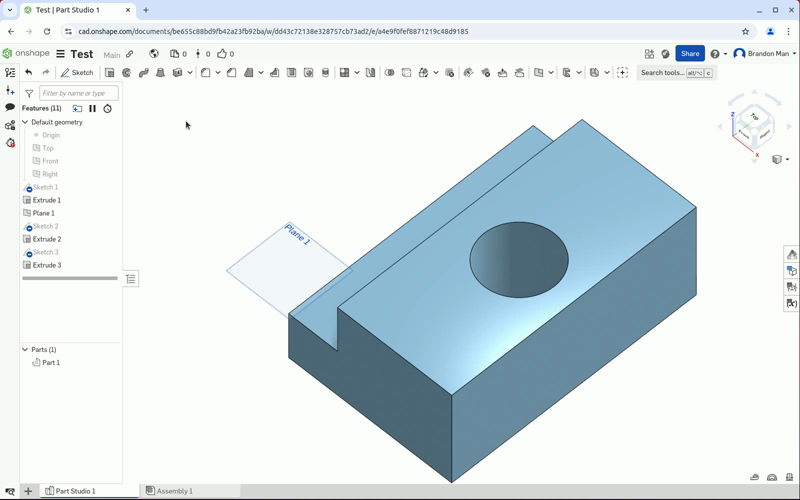
mouse_move(73, 189)
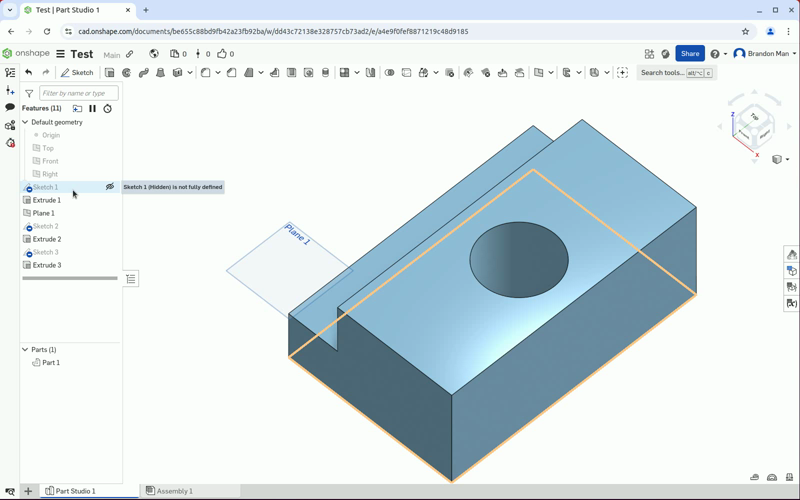
click(73, 189)